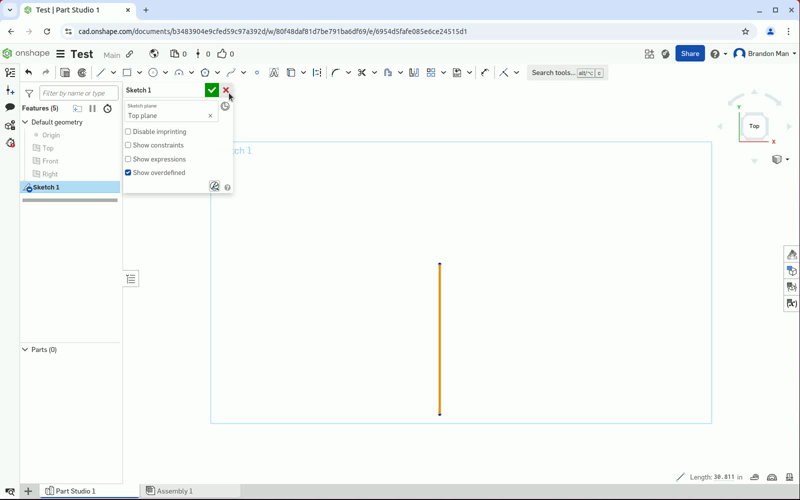
key(shift+h)
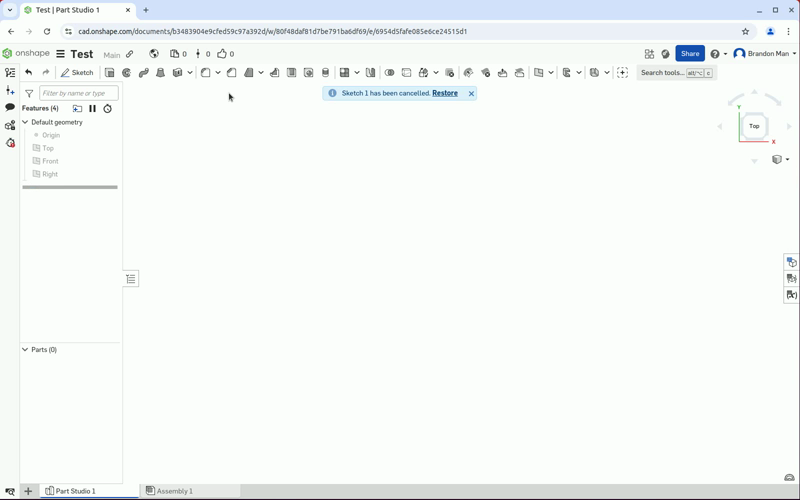
mouse_move(73, 352)
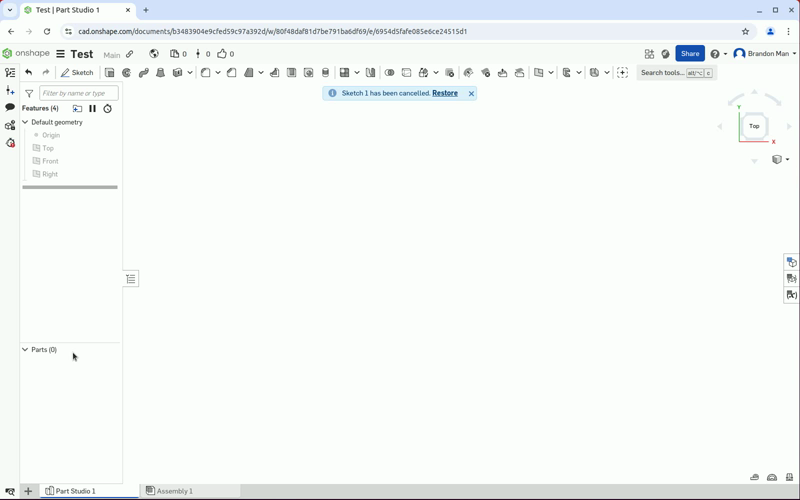
key(y)
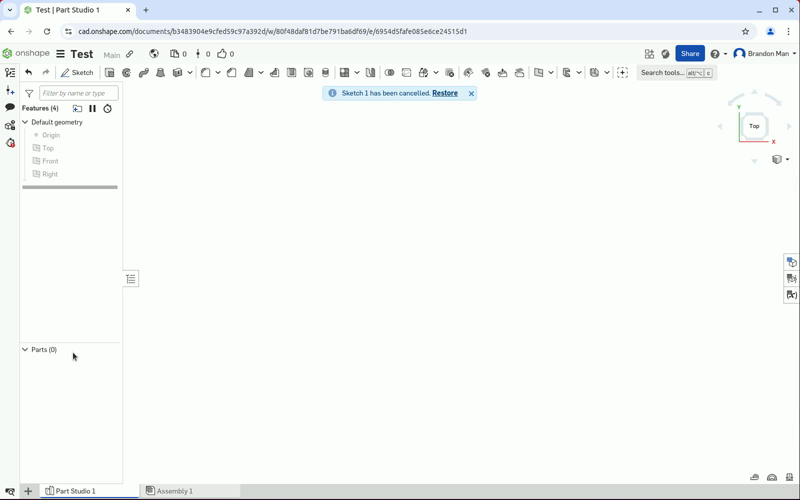
key(shift+p)
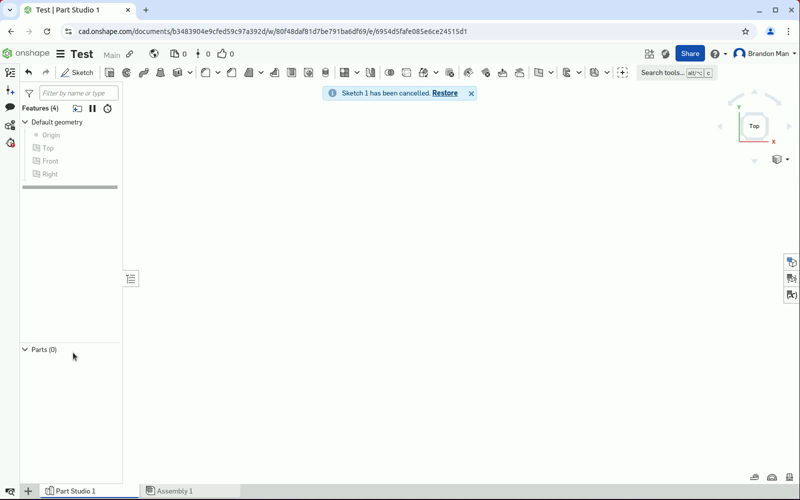
key(space)
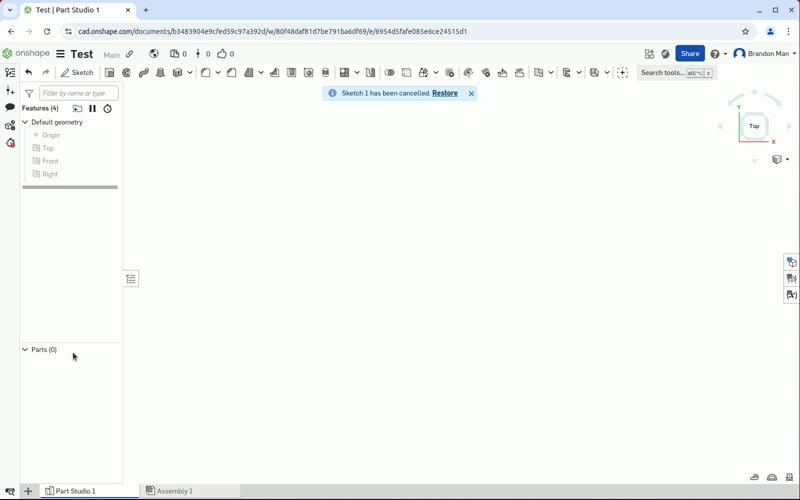
key_down(shift)
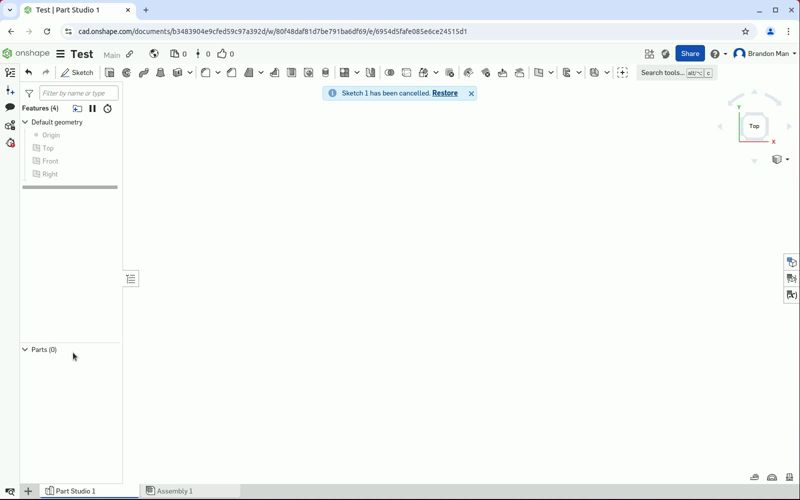
key(up)
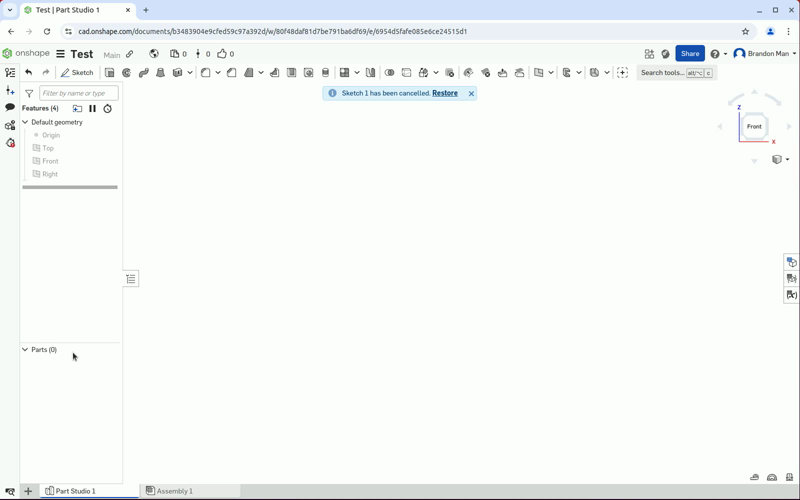
key_up(shift)
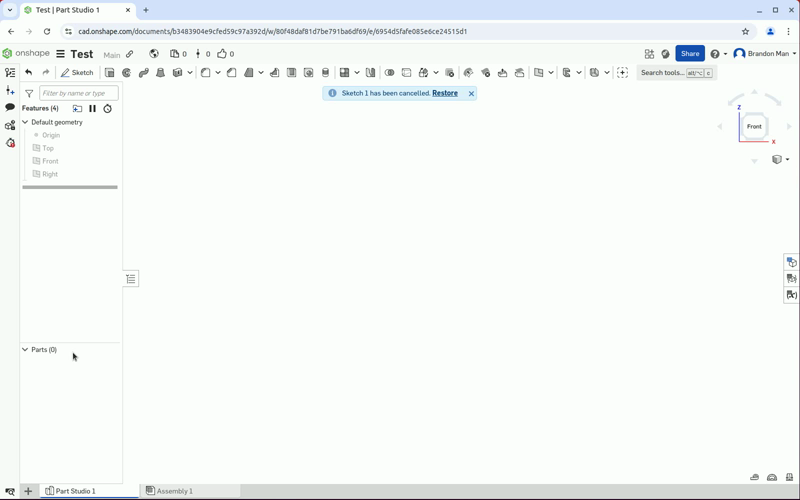
mouse_move(73, 352)
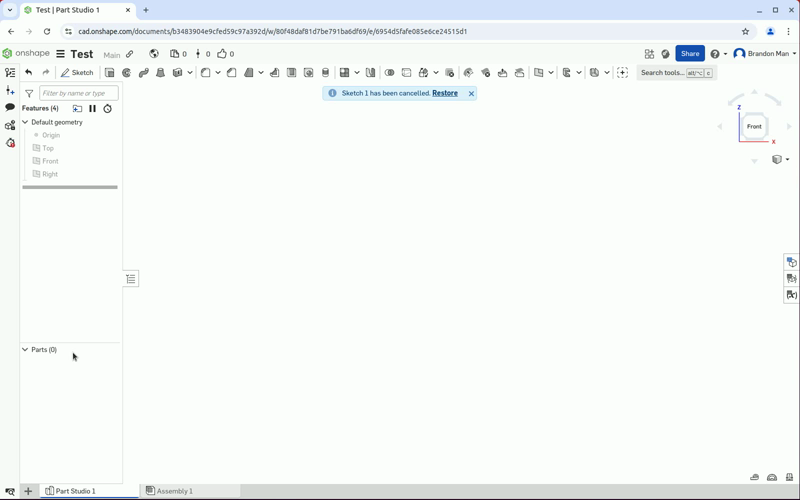
key(shift+y)
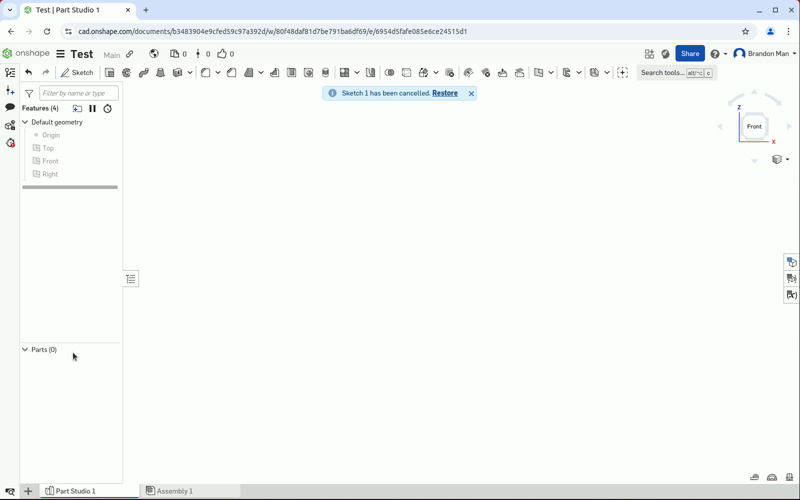
key(shift+s)
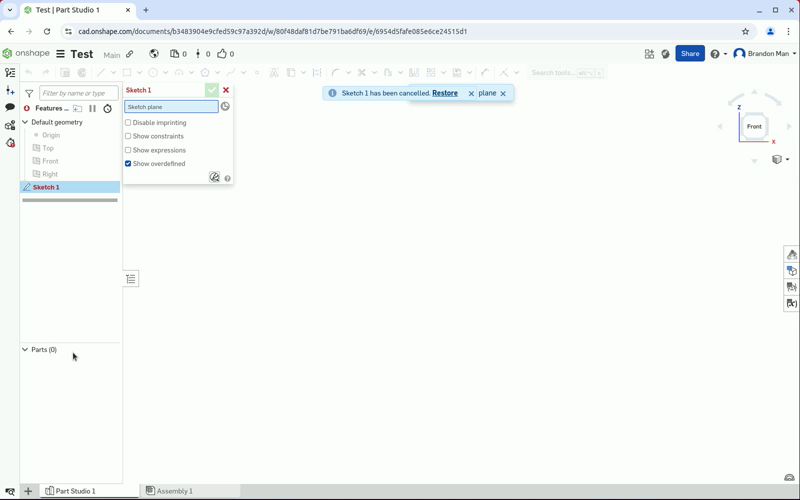
mouse_move(73, 163)
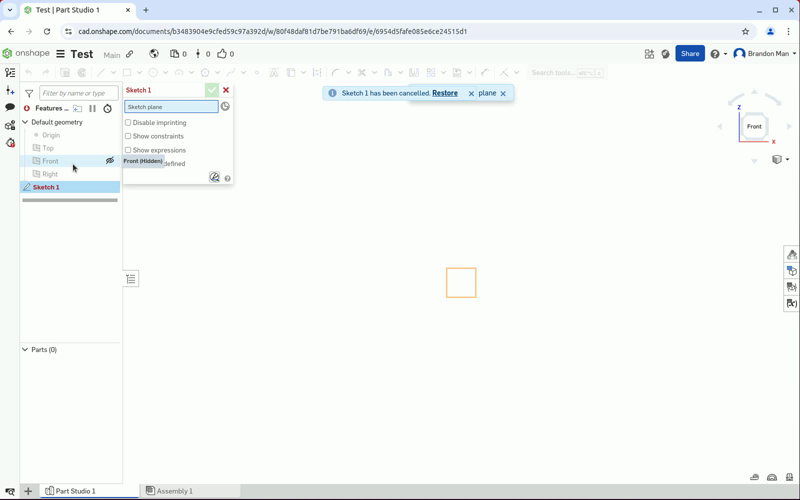
click(73, 163)
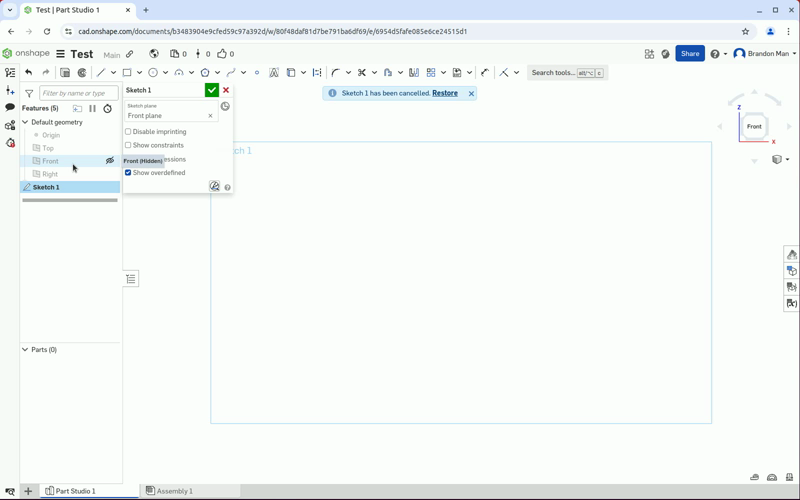
mouse_move(73, 352)
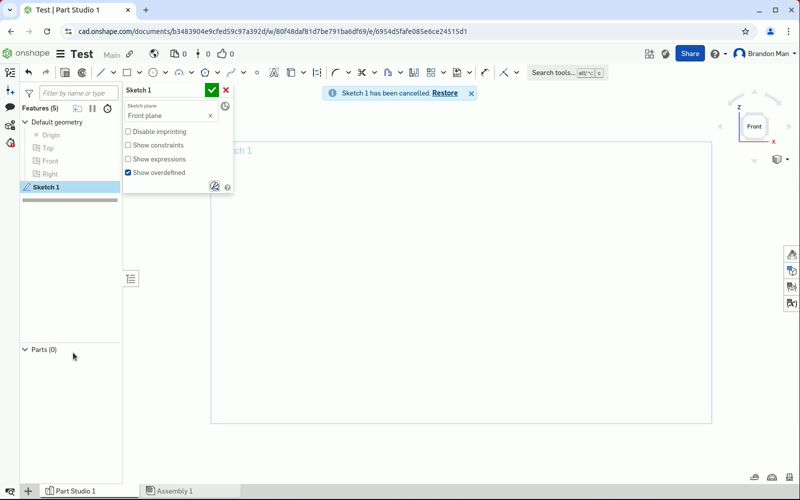
key(y)
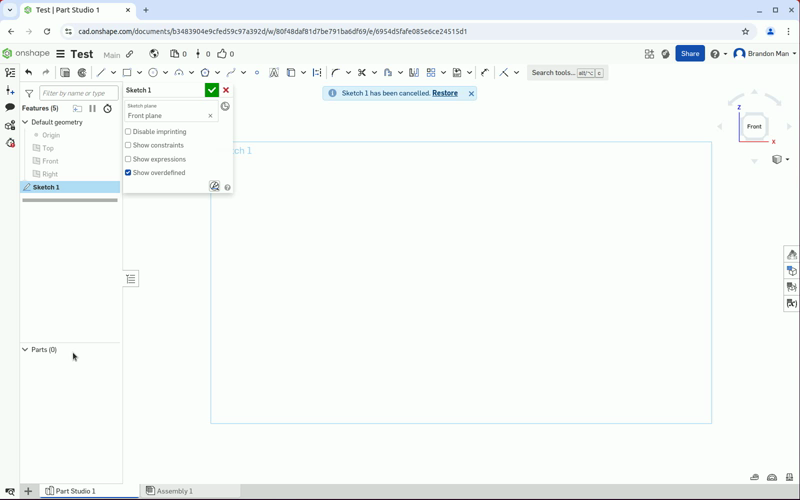
key(c)
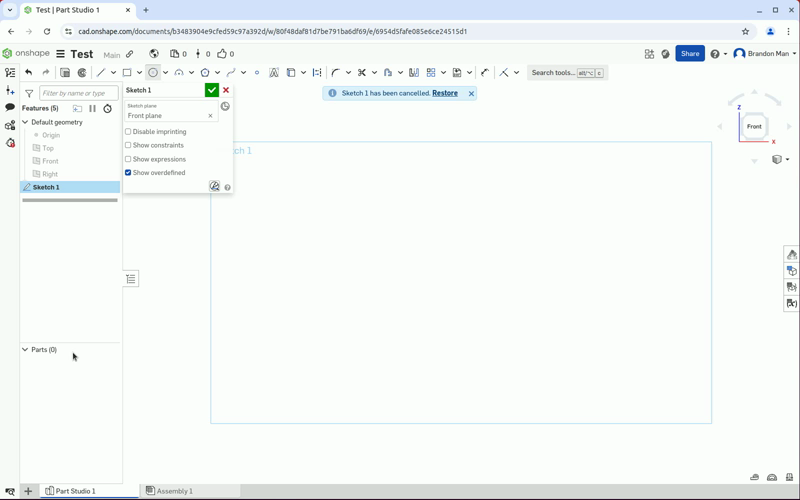
key_down(shift)
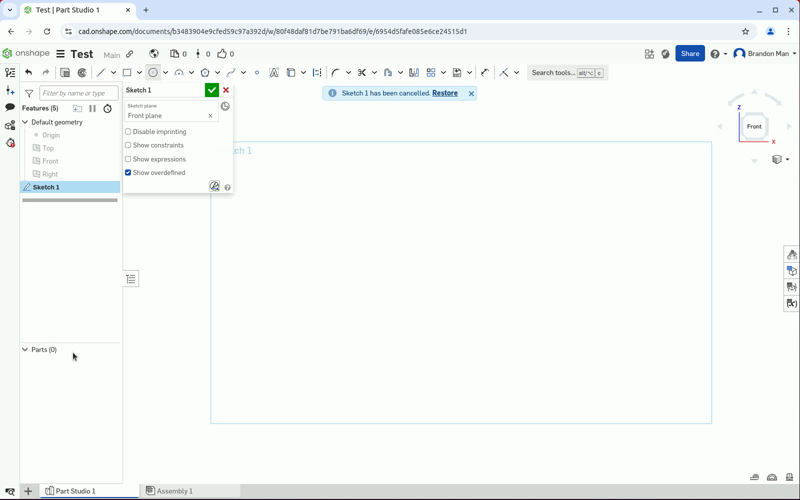
mouse_move(461, 282)
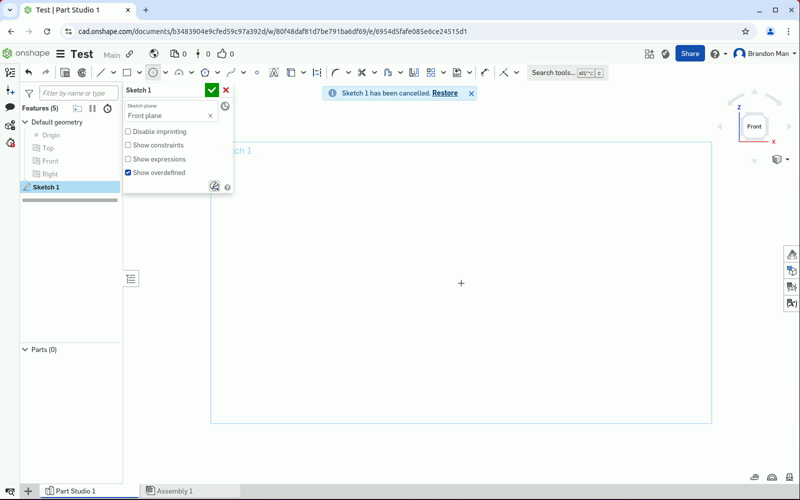
click(461, 282)
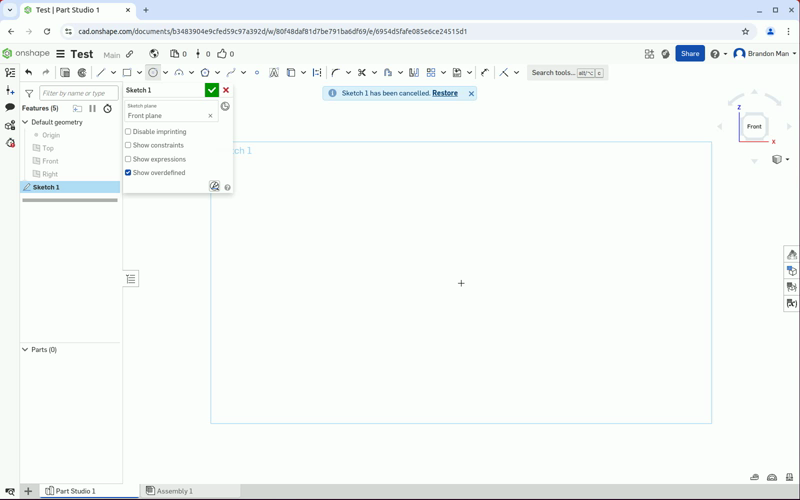
key_up(shift)
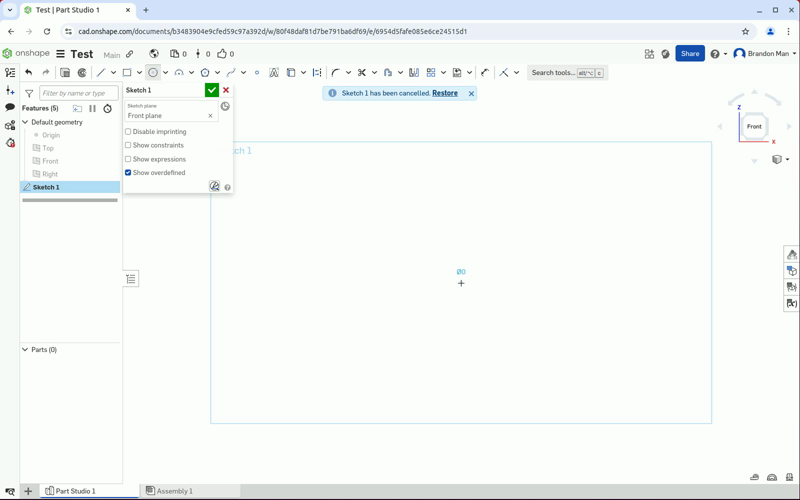
mouse_move(497, 282)
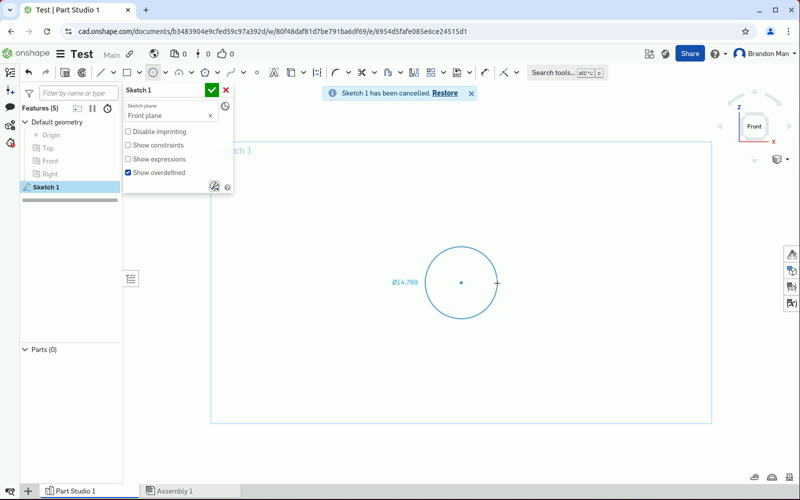
click(497, 282)
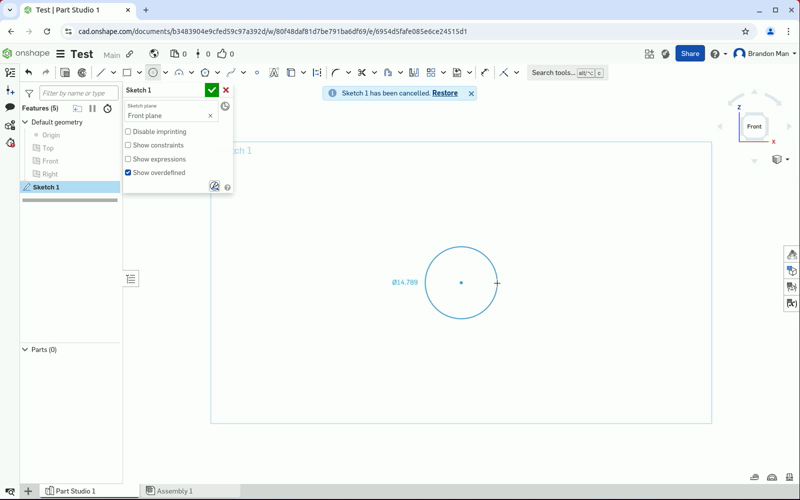
key(esc)
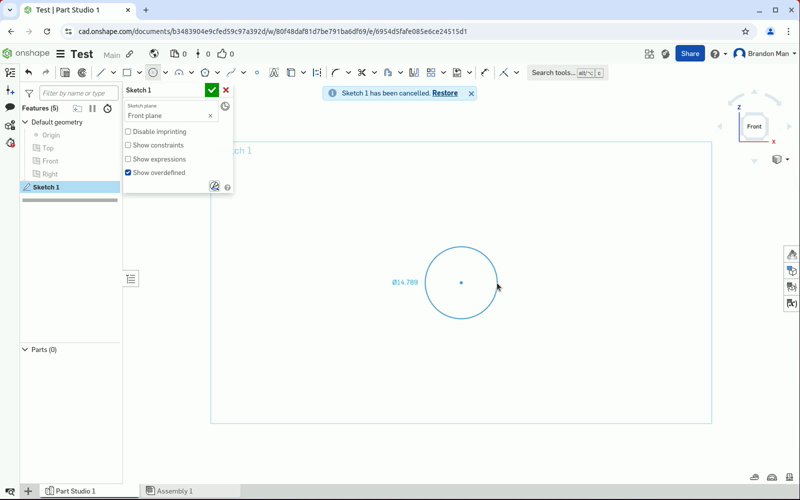
key(c)
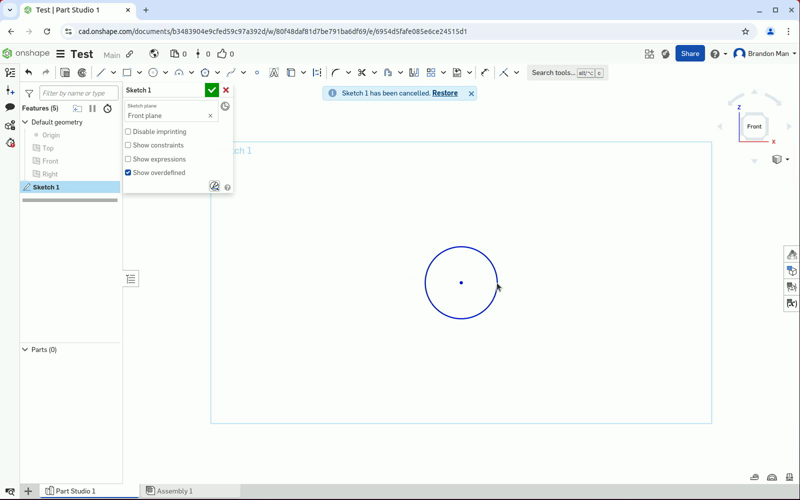
key_down(shift)
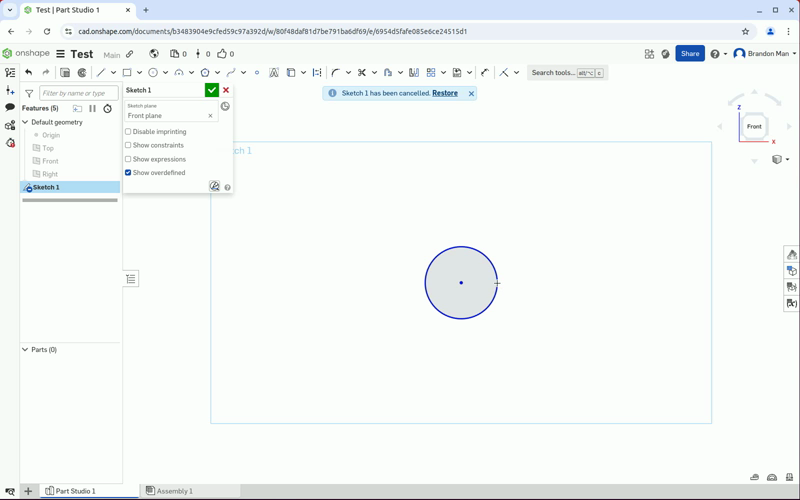
mouse_move(461, 282)
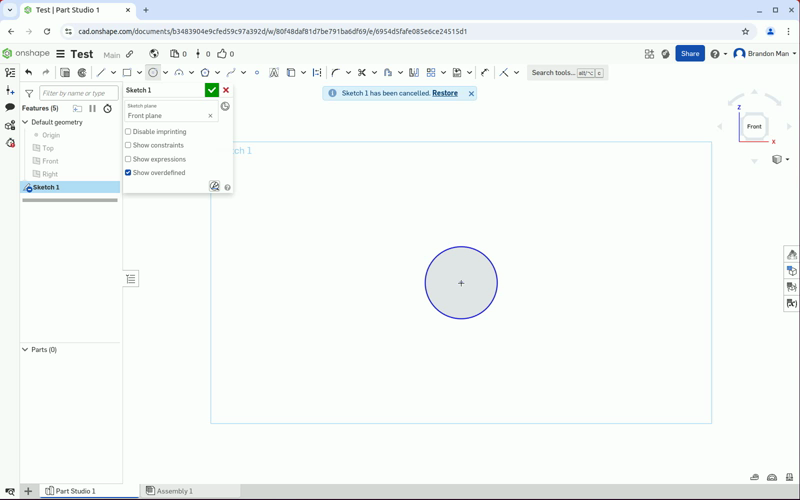
click(461, 282)
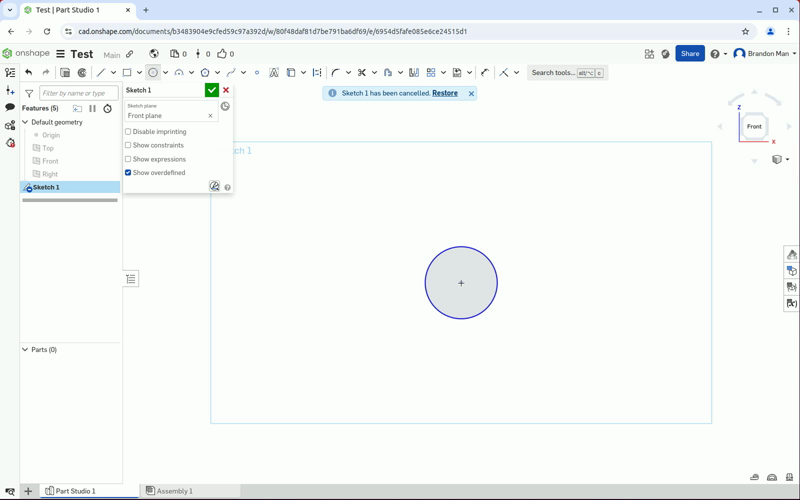
key_up(shift)
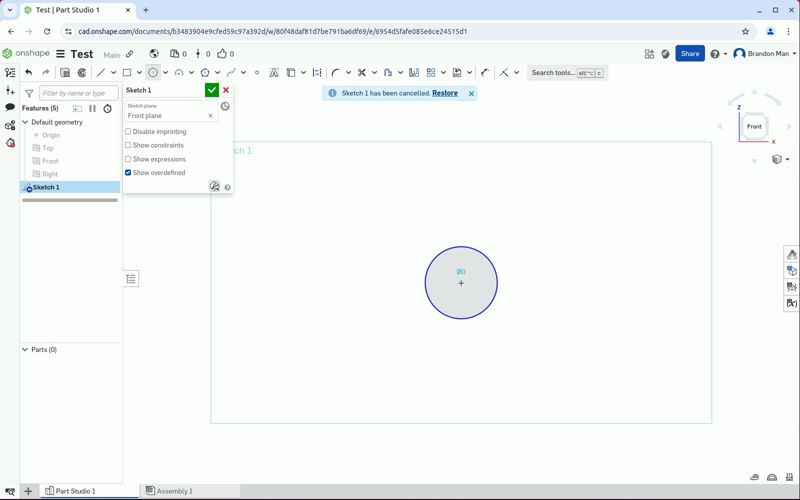
mouse_move(479, 282)
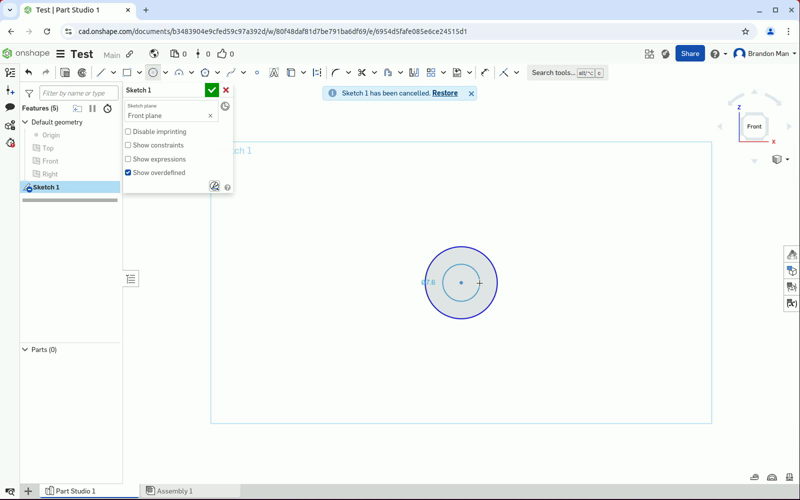
click(479, 282)
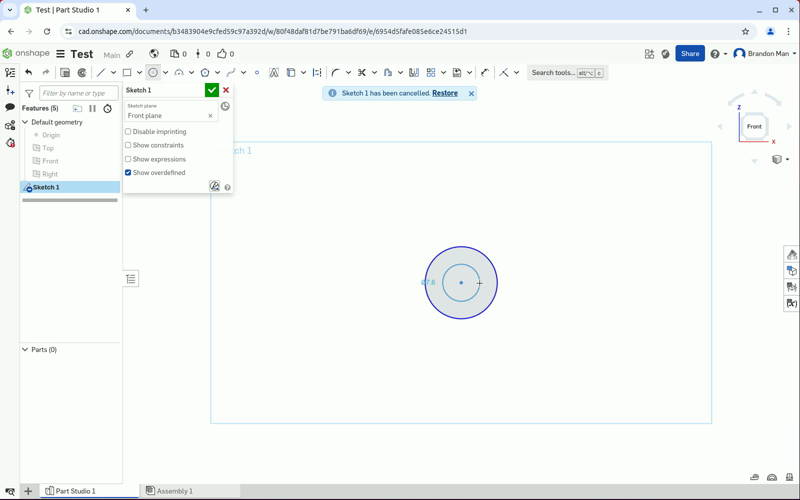
key(esc)
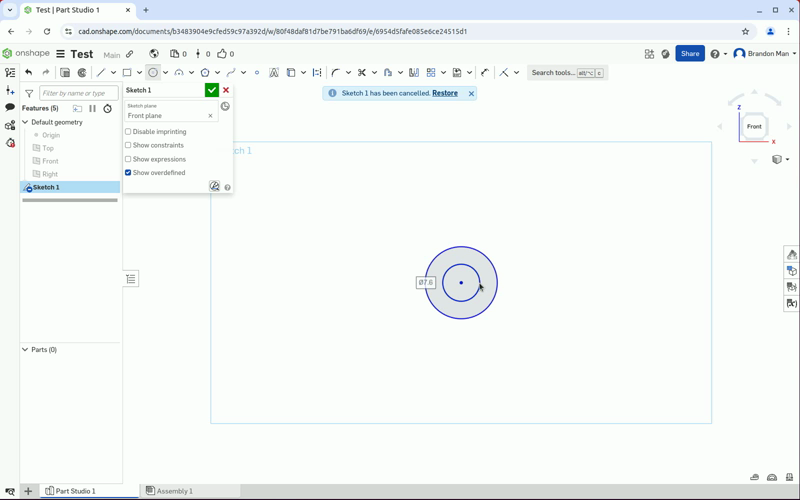
mouse_move(486, 303)
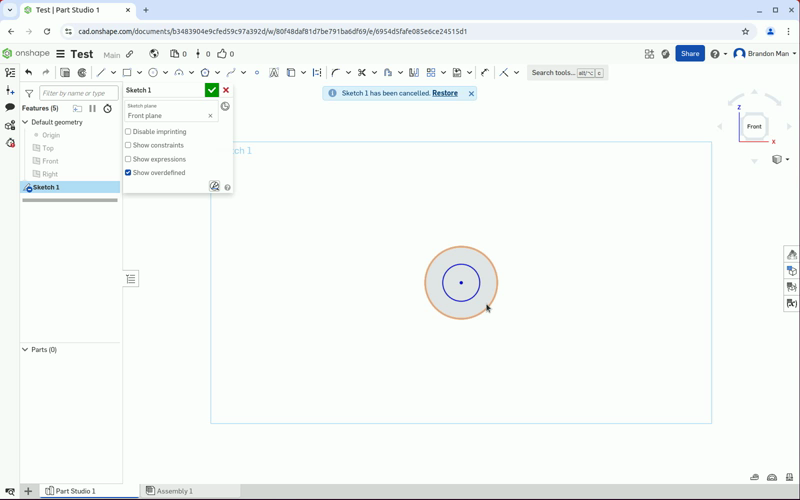
click(486, 303)
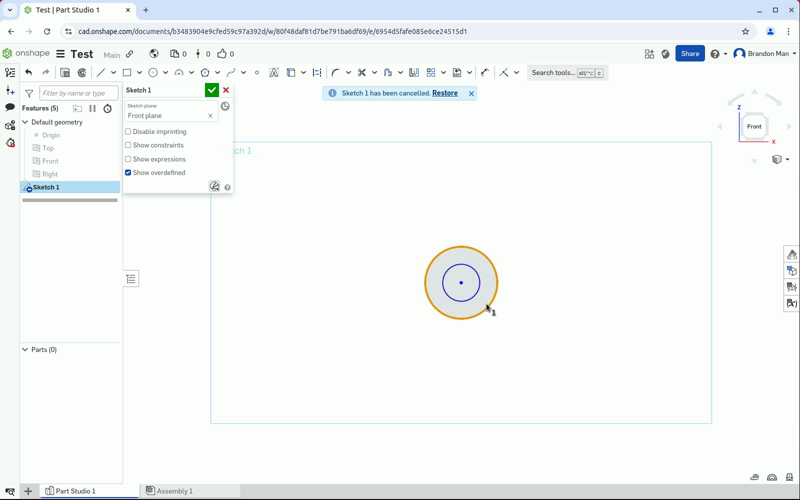
mouse_move(73, 352)
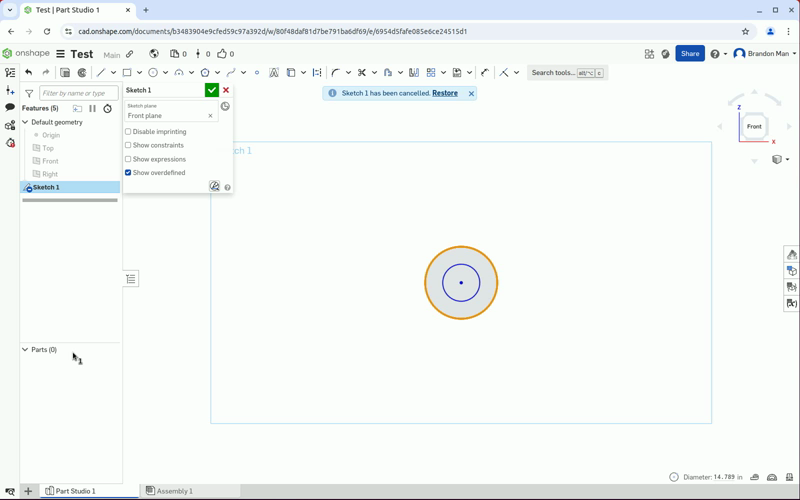
key(shift+y)
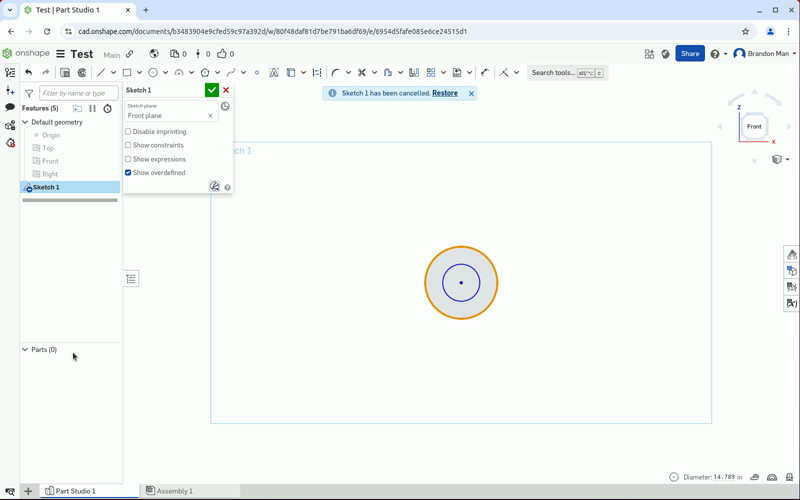
key(shift+e)
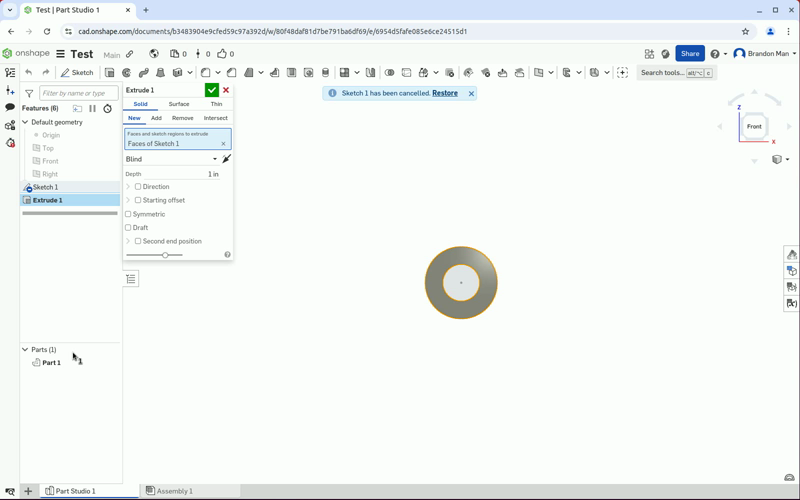
mouse_move(143, 106)
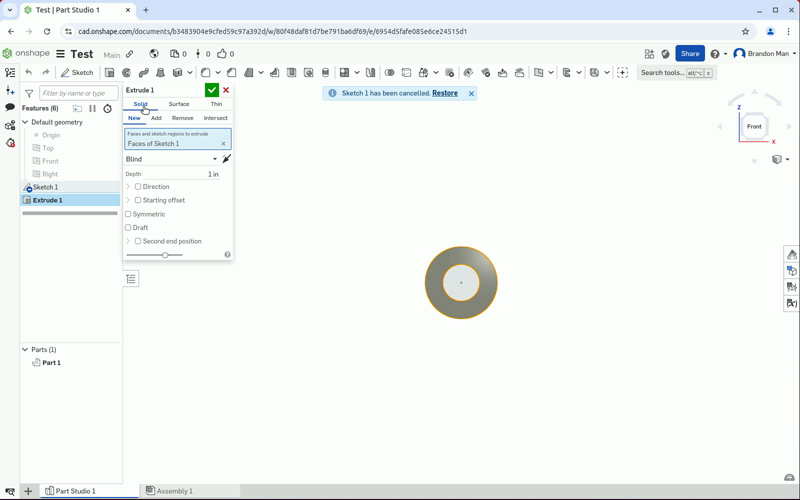
click(143, 106)
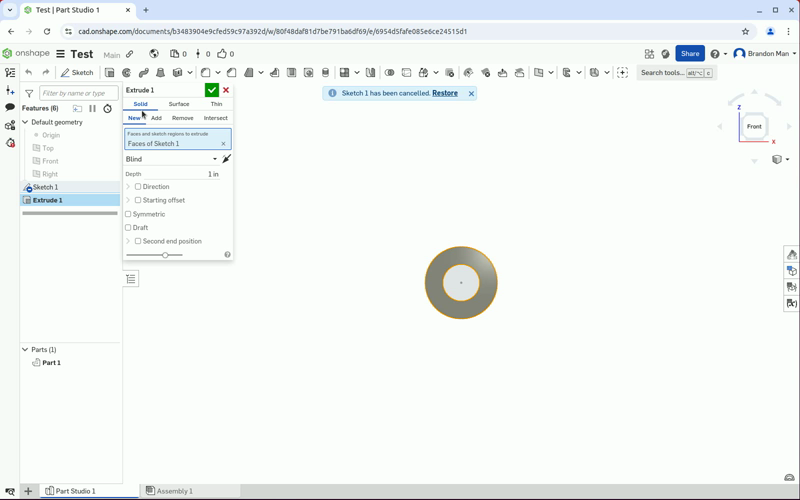
mouse_move(137, 120)
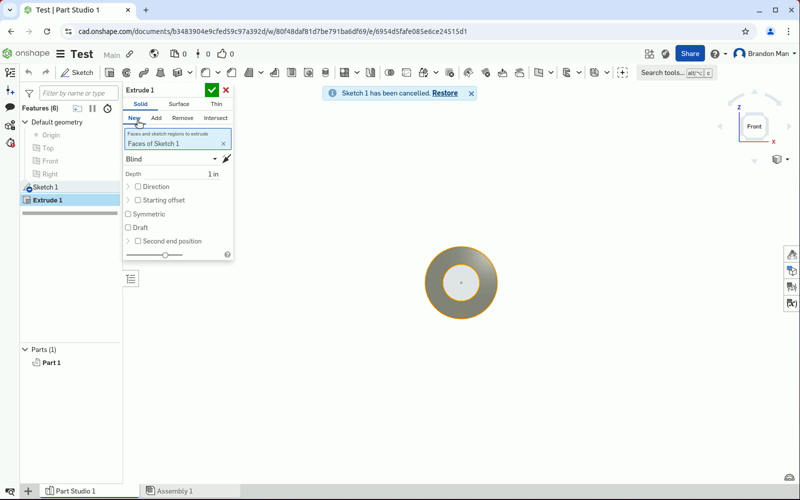
click(137, 120)
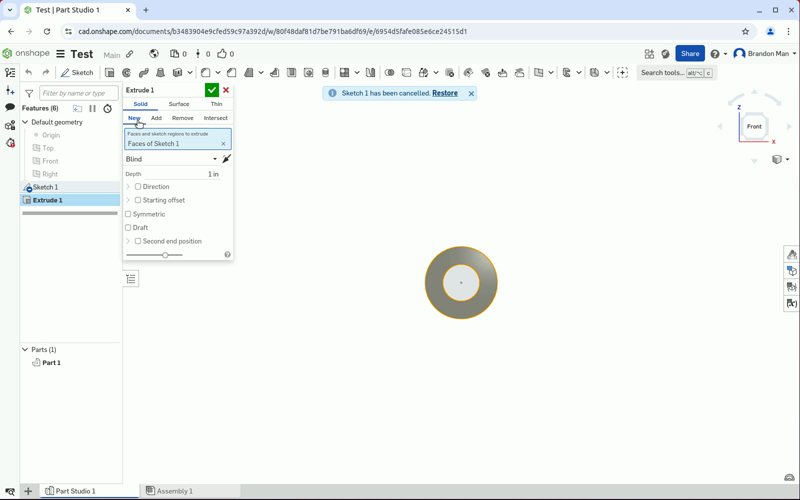
key(tab, 4)
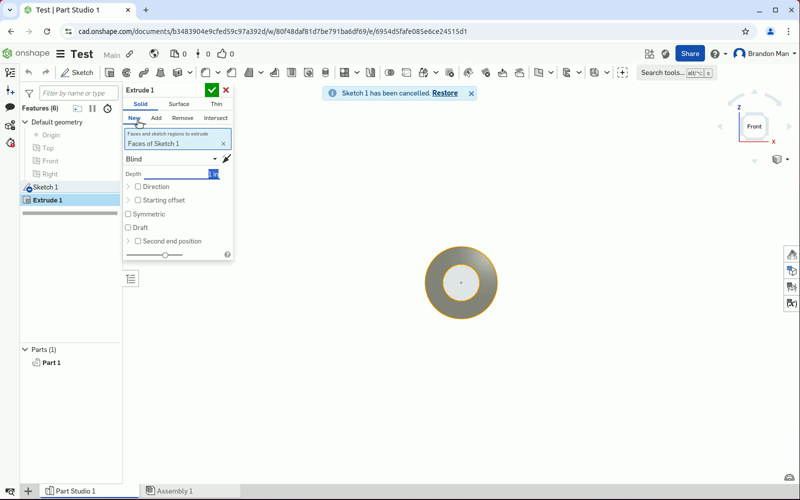
text(3.129)
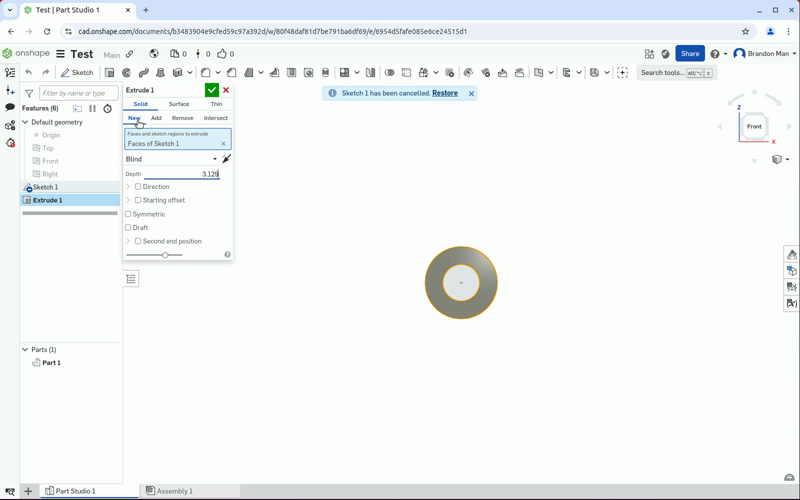
key(enter)
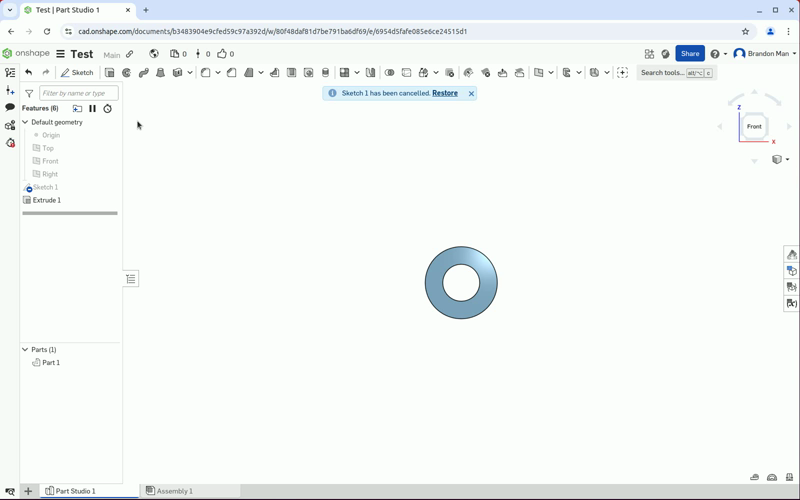
key(shift+h)
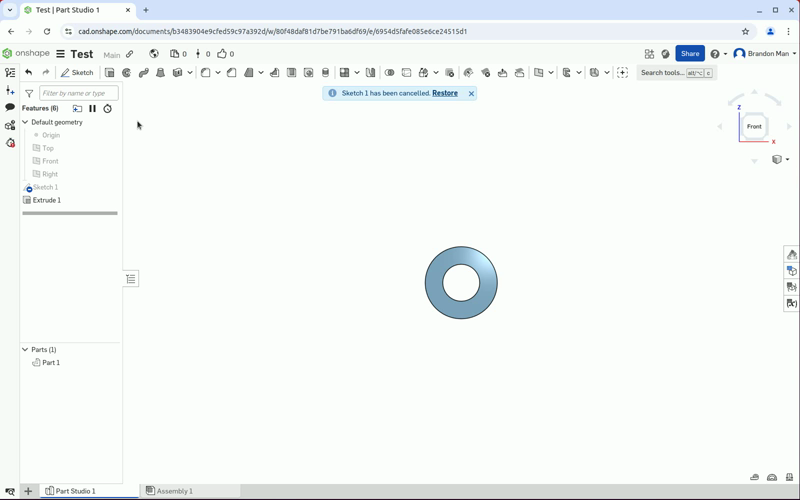
key(shift+h)
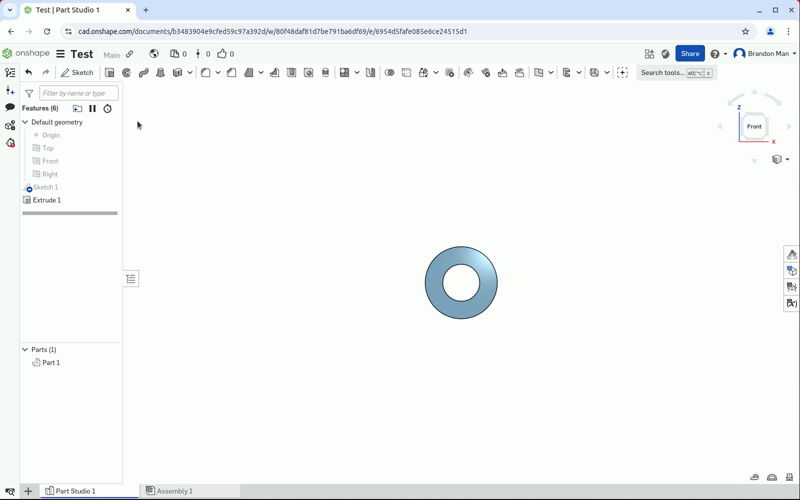
mouse_move(73, 189)
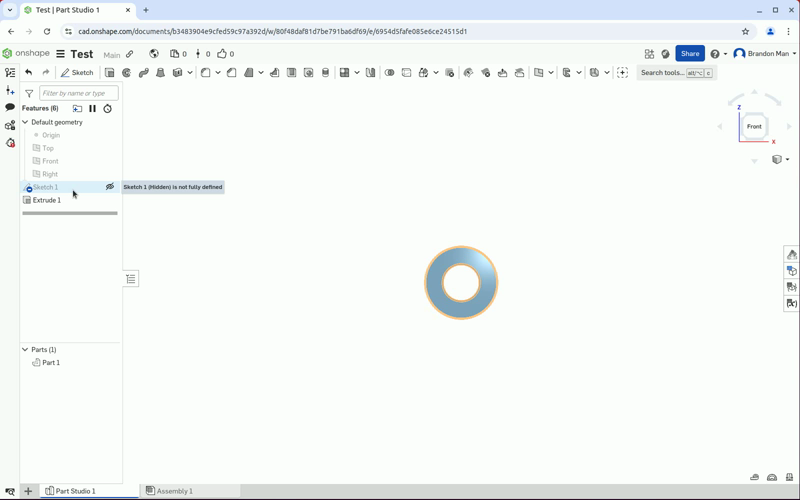
click(73, 189)
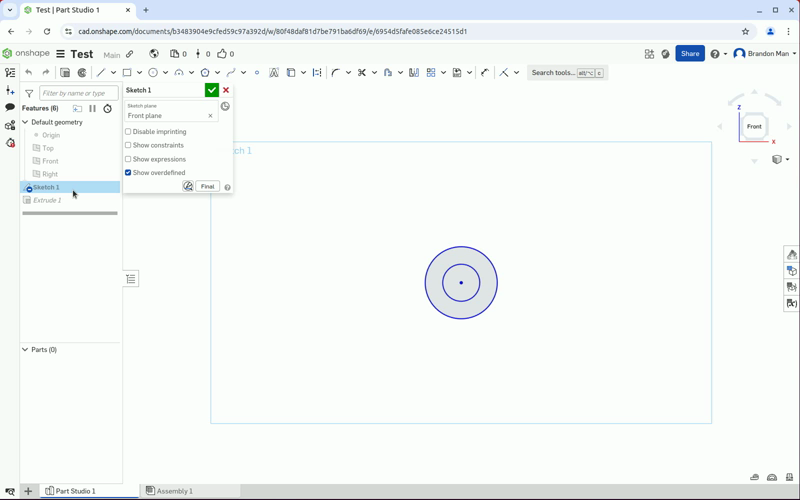
mouse_move(229, 92)
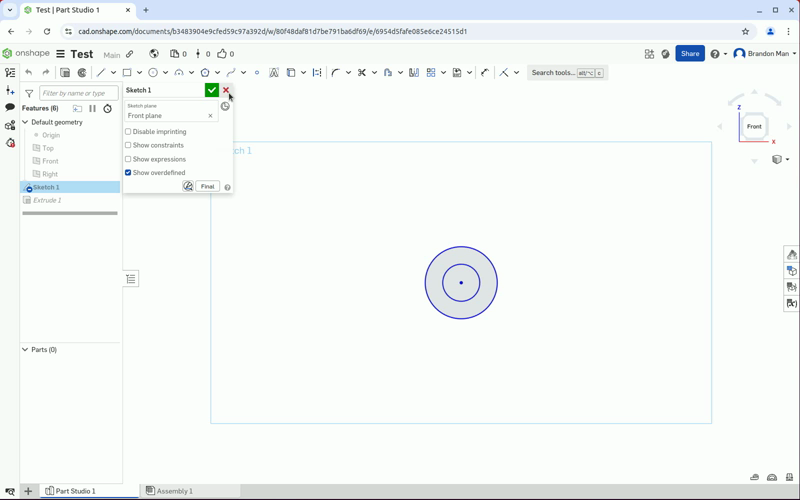
click(229, 92)
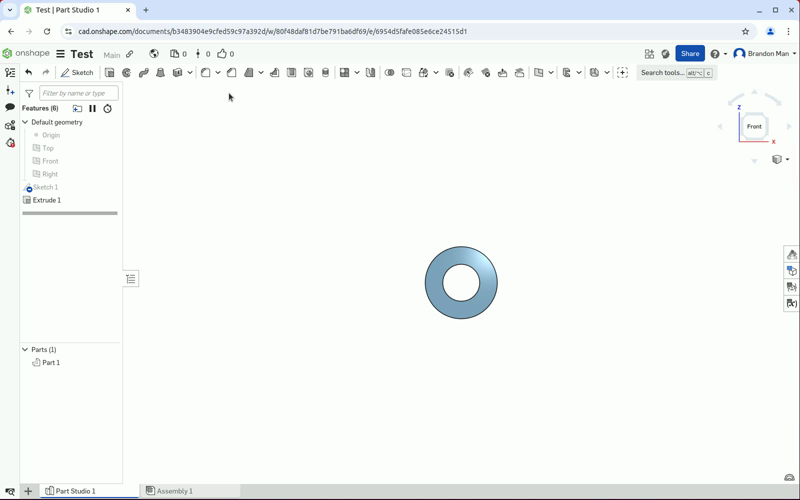
mouse_move(541, 75)
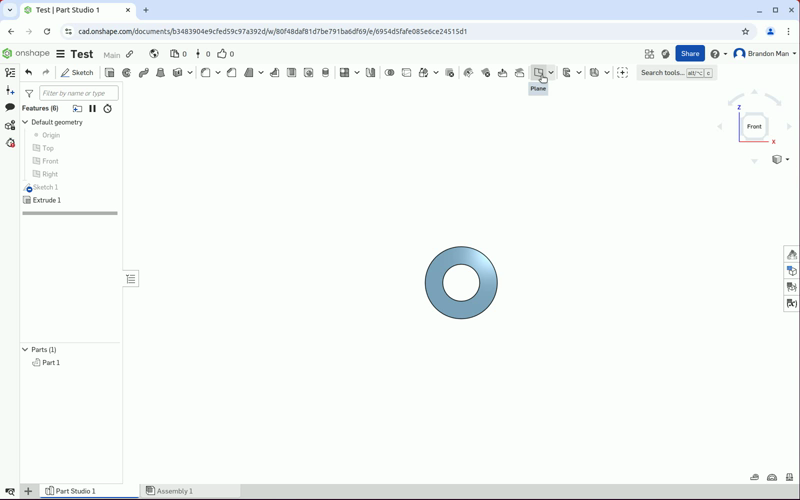
click(541, 75)
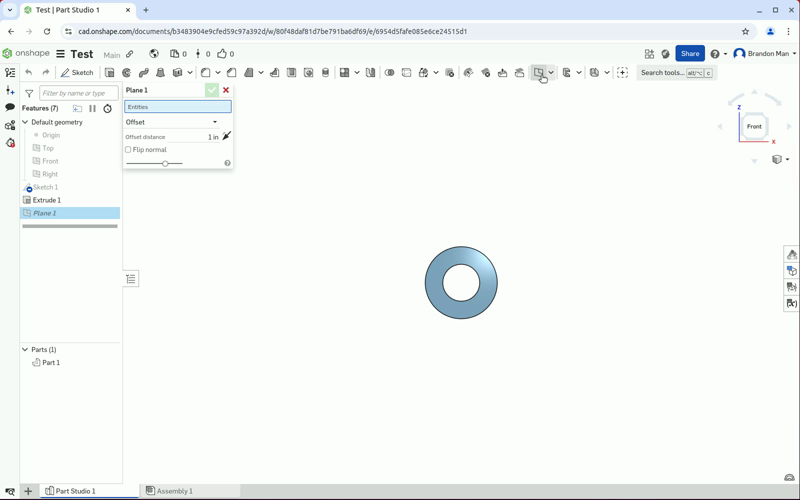
mouse_move(73, 163)
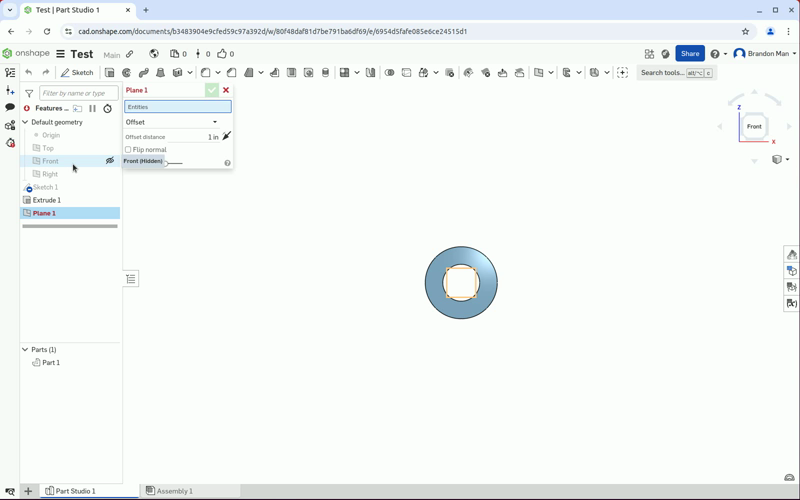
click(73, 163)
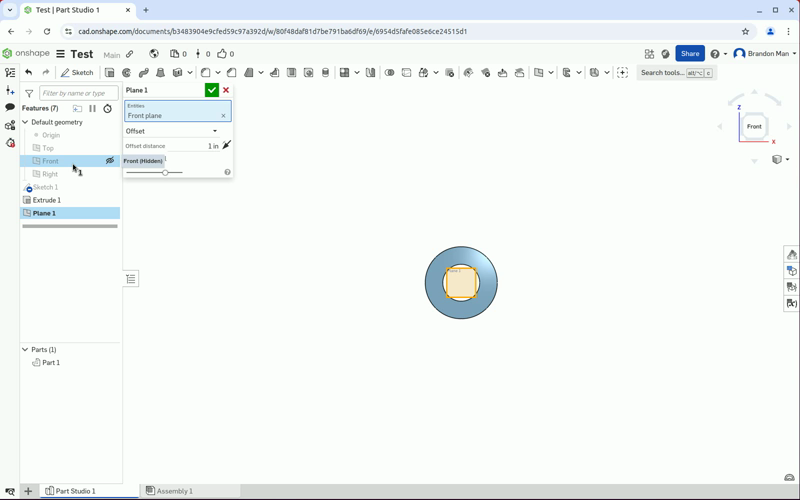
key(tab, 2)
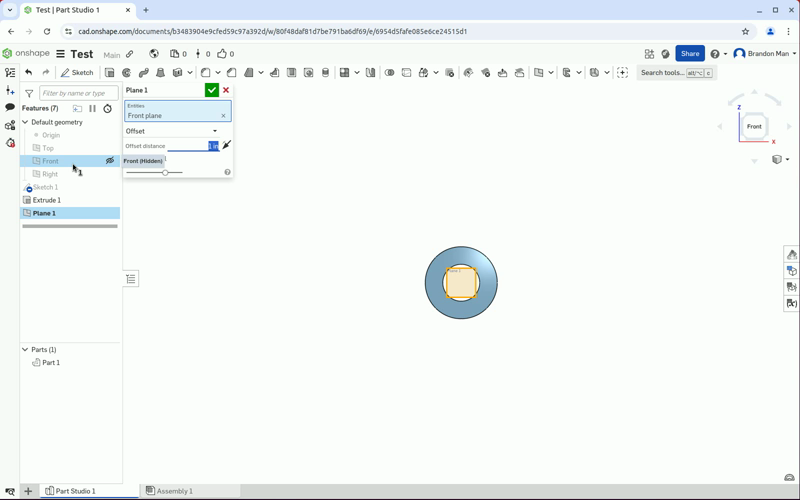
text(3.143)
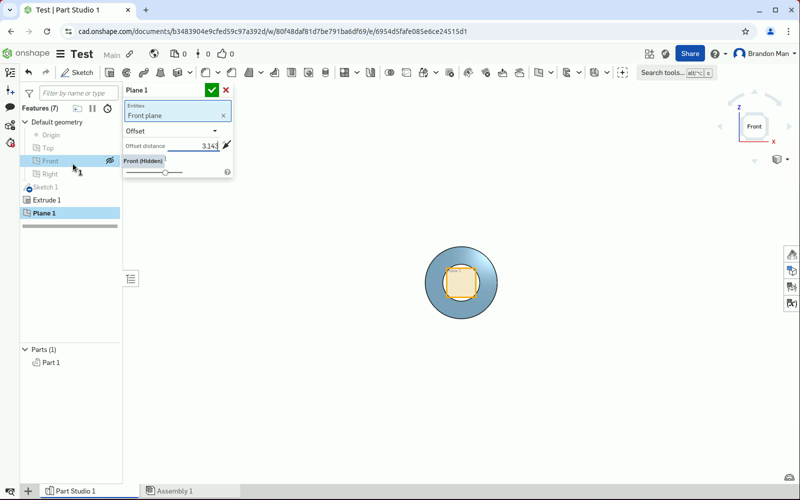
key(enter, 2)
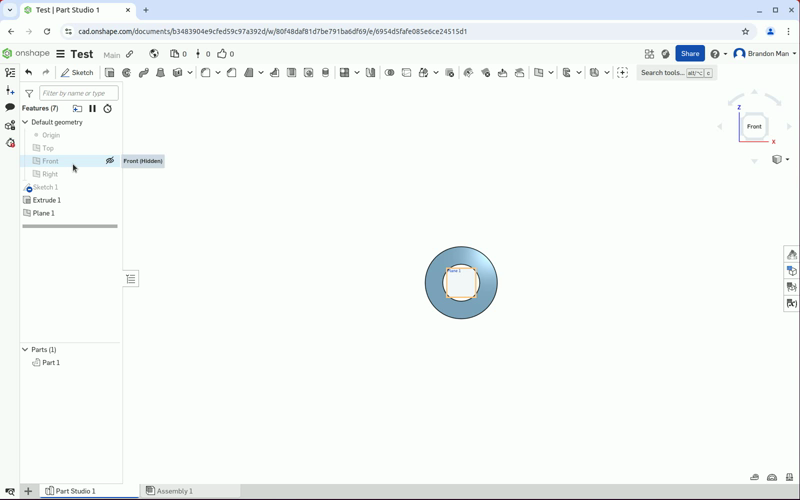
key(shift+s)
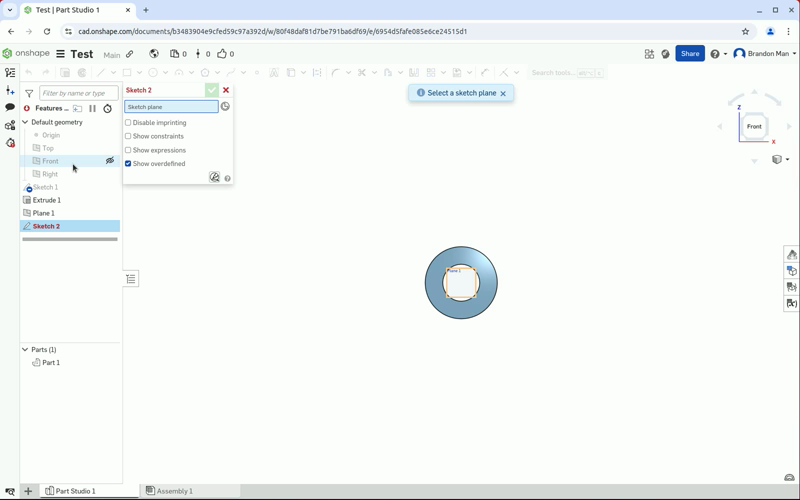
mouse_move(73, 215)
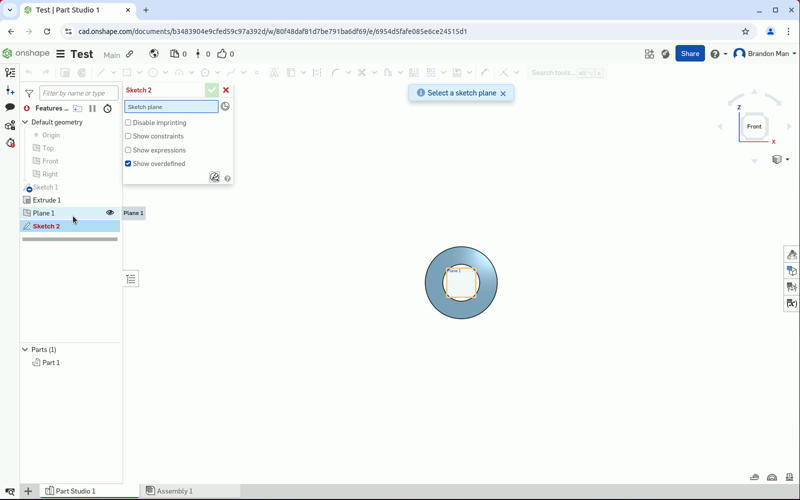
click(73, 215)
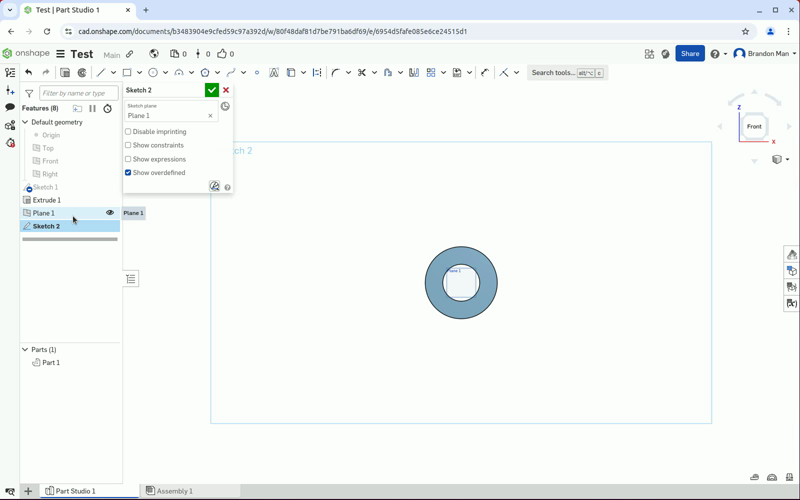
mouse_move(73, 352)
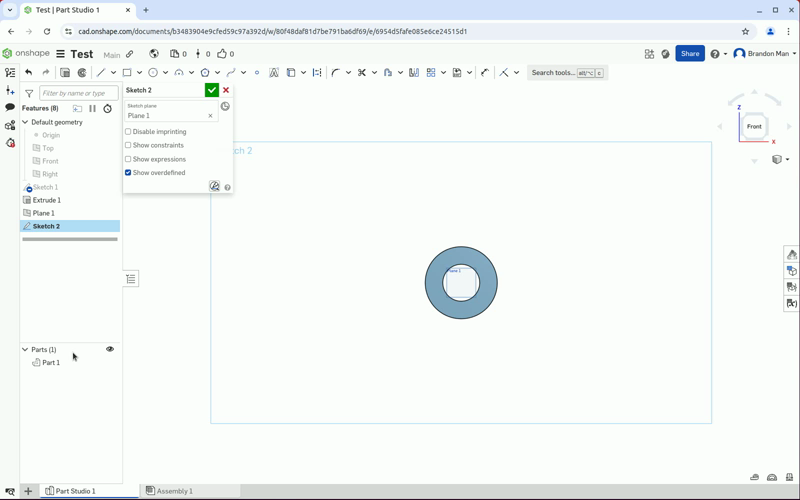
key(y)
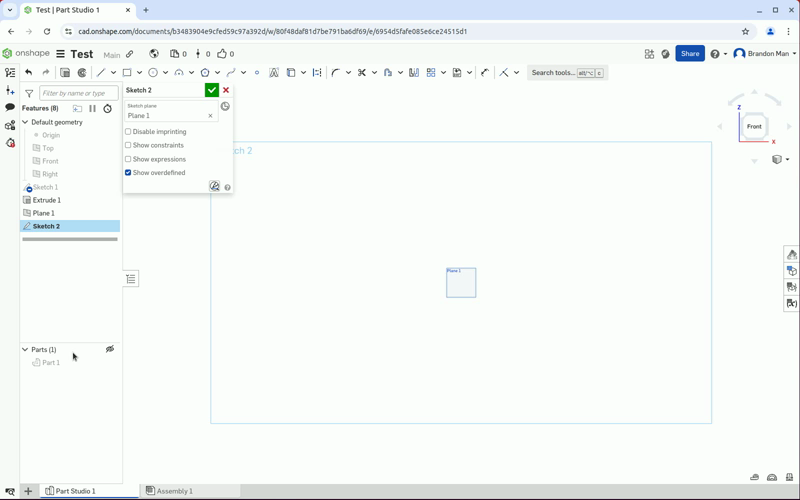
key(c)
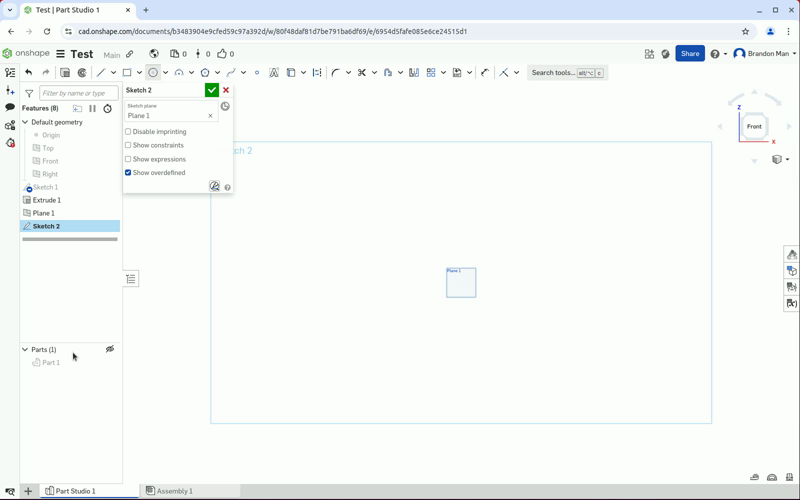
key_down(shift)
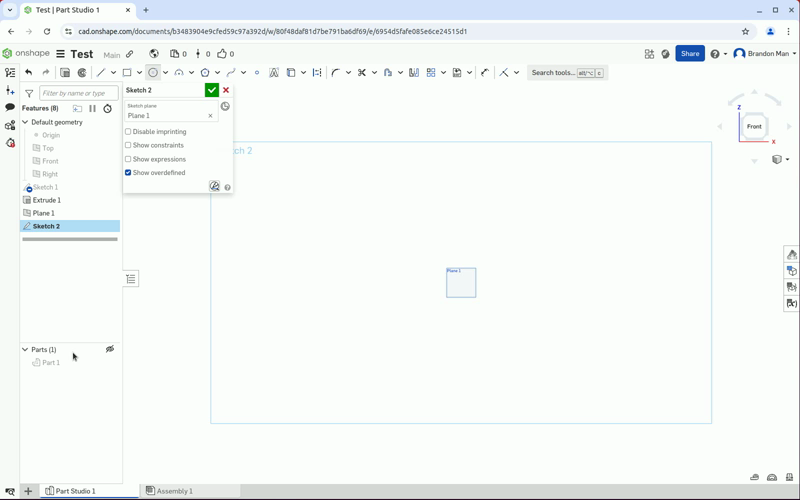
mouse_move(461, 282)
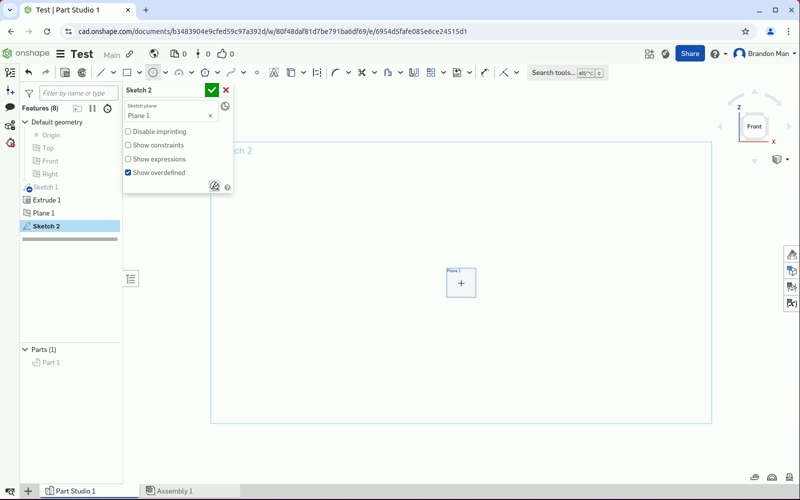
click(461, 282)
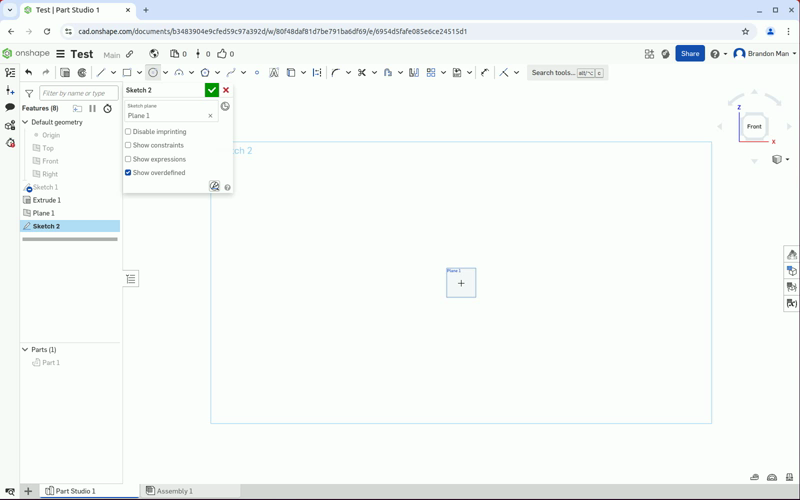
key_up(shift)
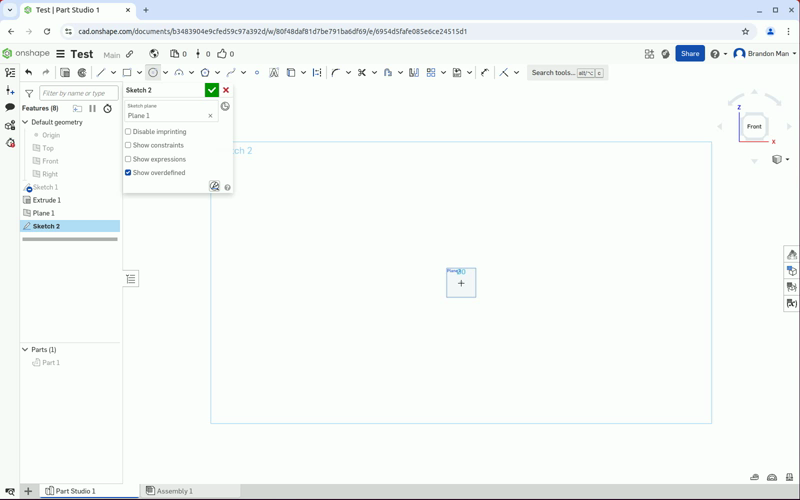
mouse_move(494, 282)
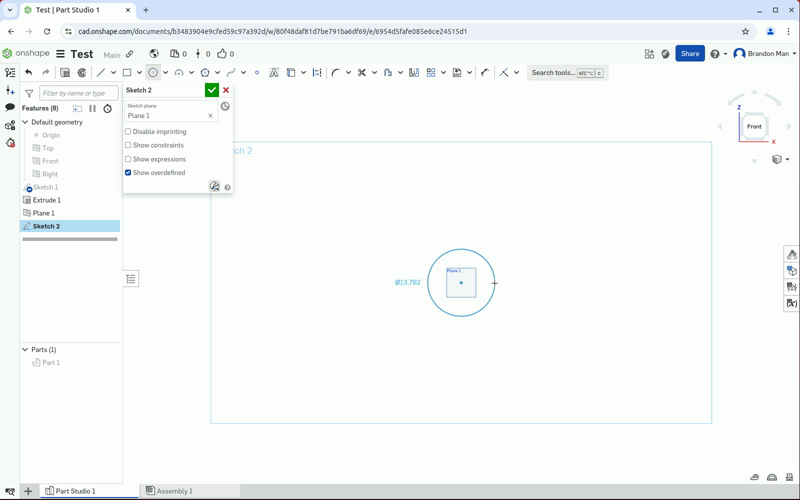
click(494, 282)
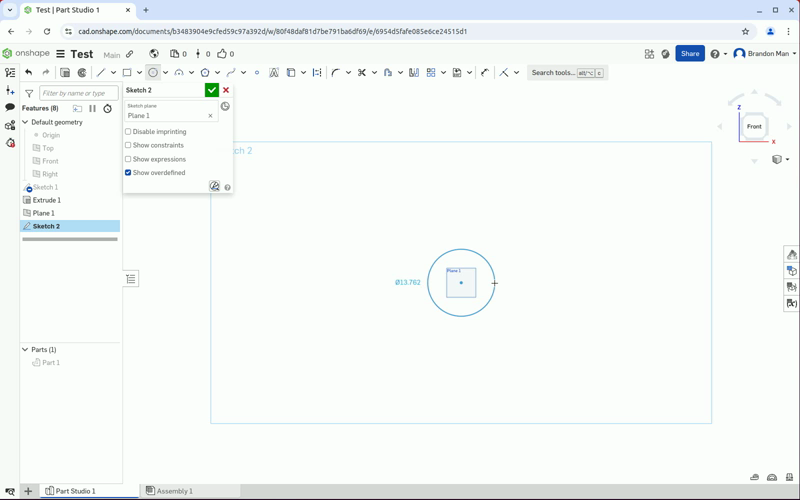
key(esc)
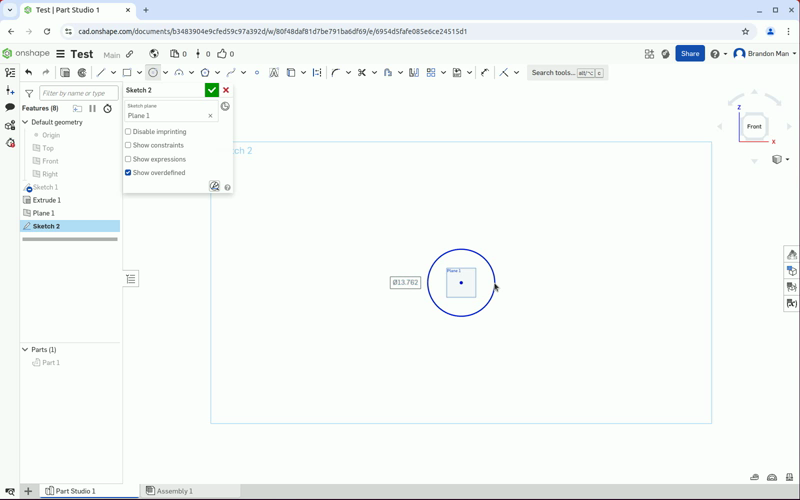
key(c)
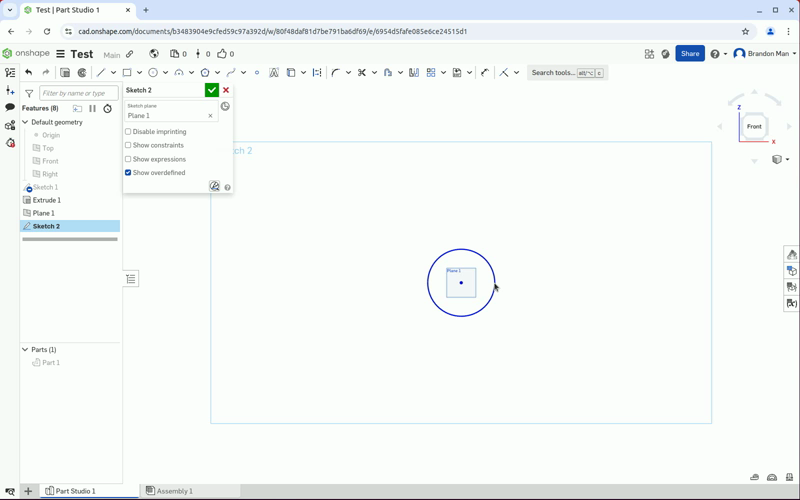
key_down(shift)
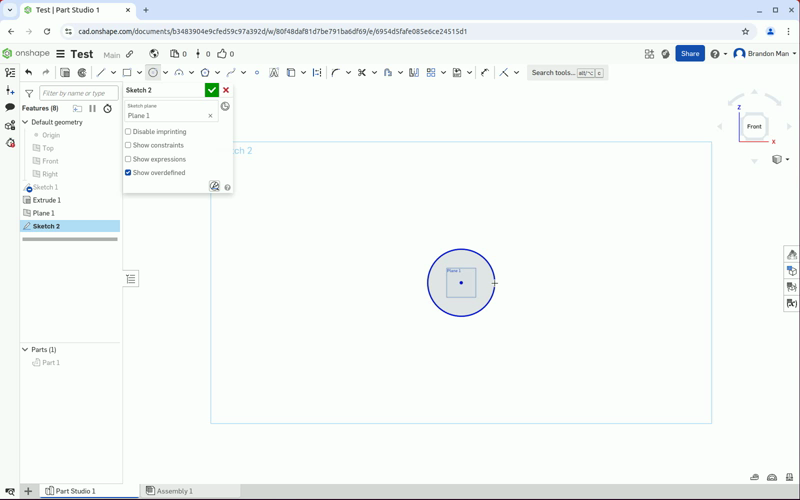
mouse_move(461, 282)
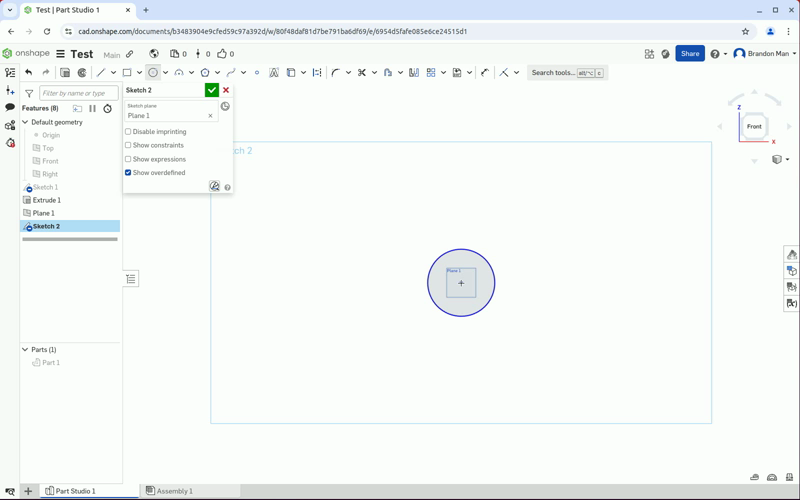
click(461, 282)
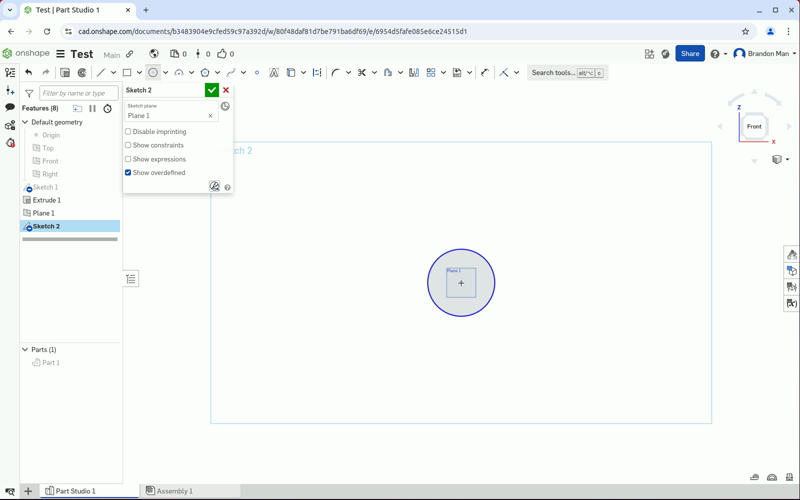
key_up(shift)
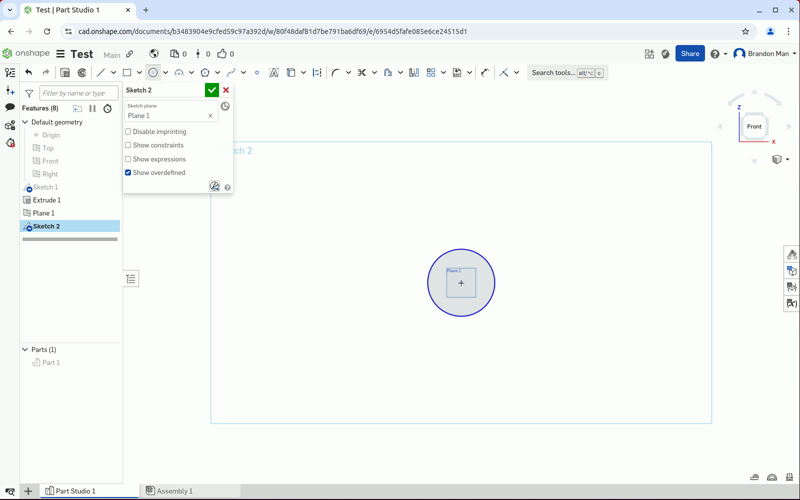
mouse_move(480, 282)
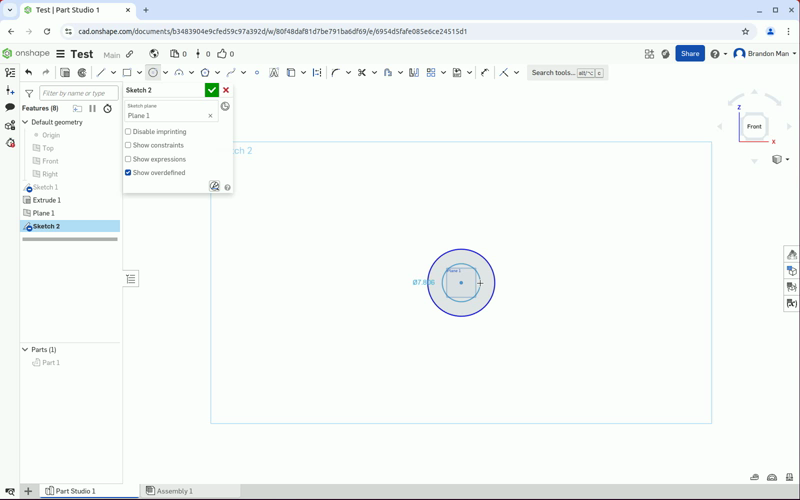
click(480, 282)
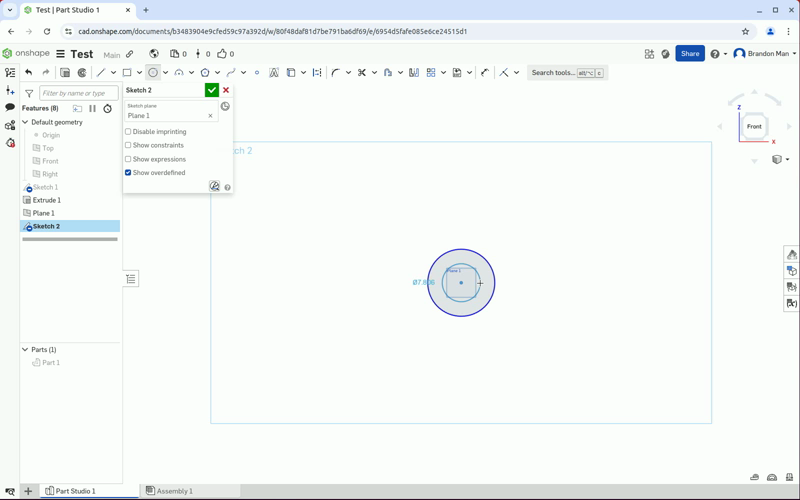
key(esc)
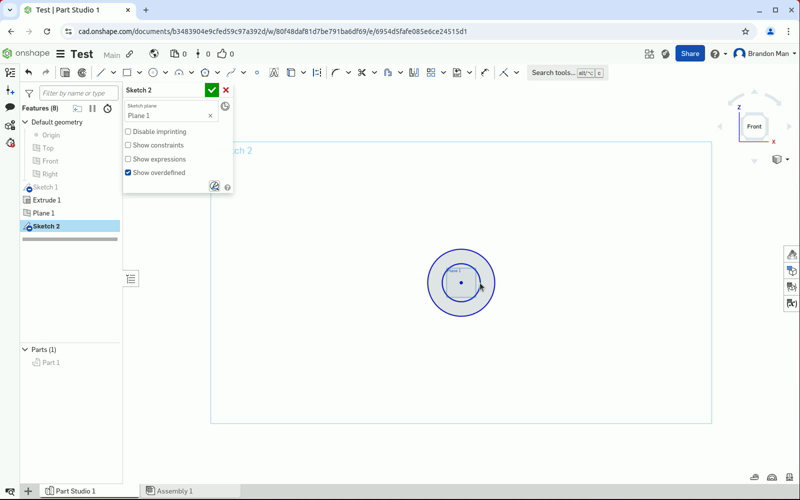
mouse_move(482, 275)
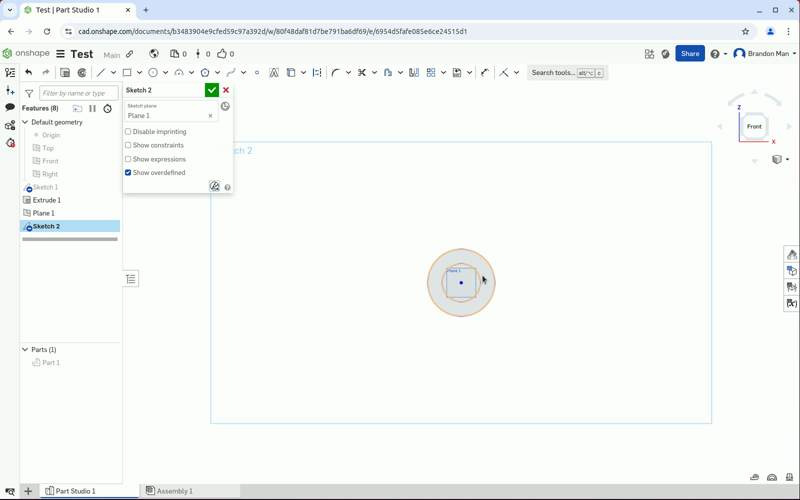
click(482, 275)
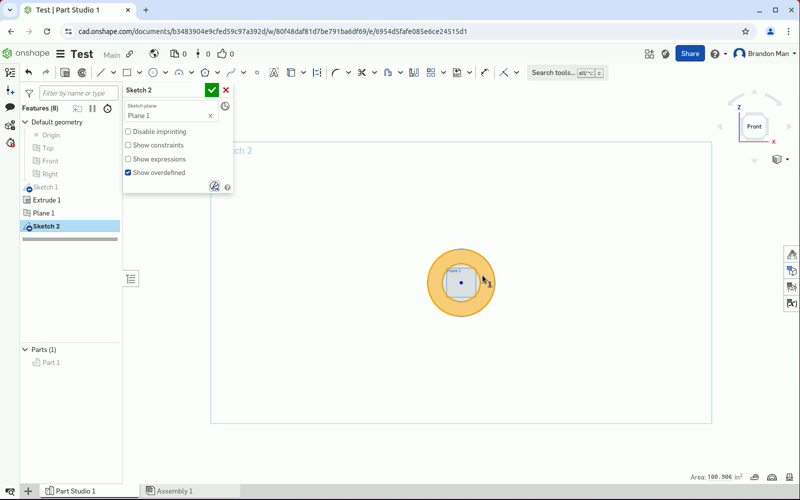
mouse_move(73, 352)
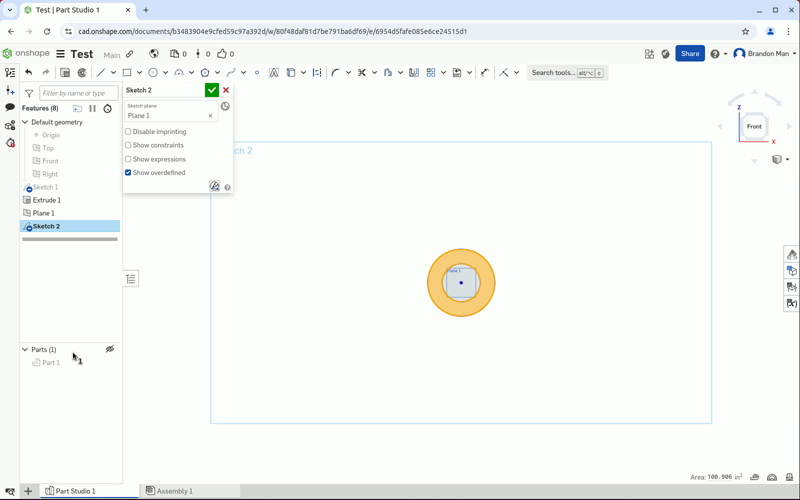
key(shift+y)
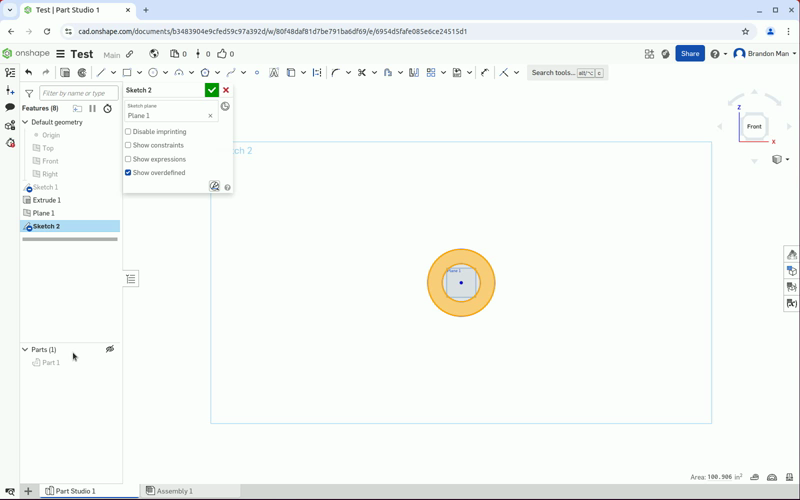
key(shift+e)
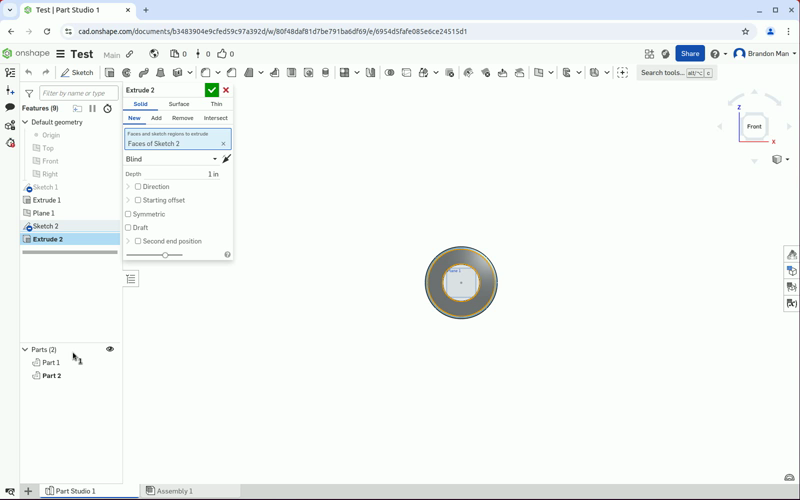
mouse_move(143, 106)
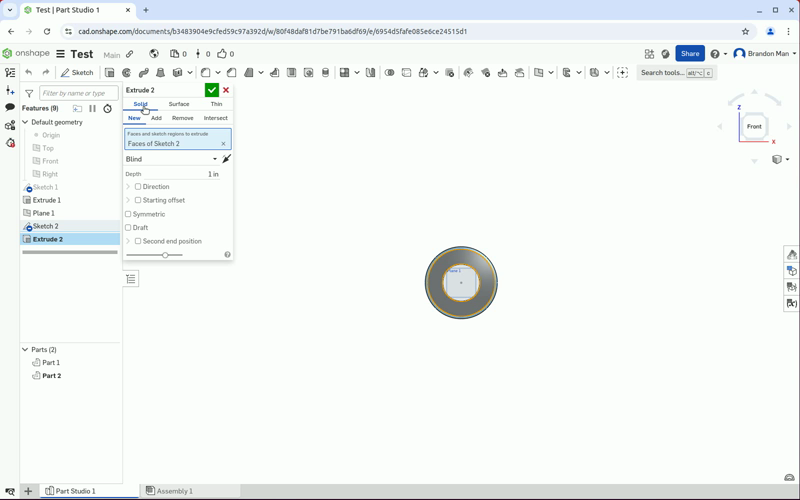
click(143, 106)
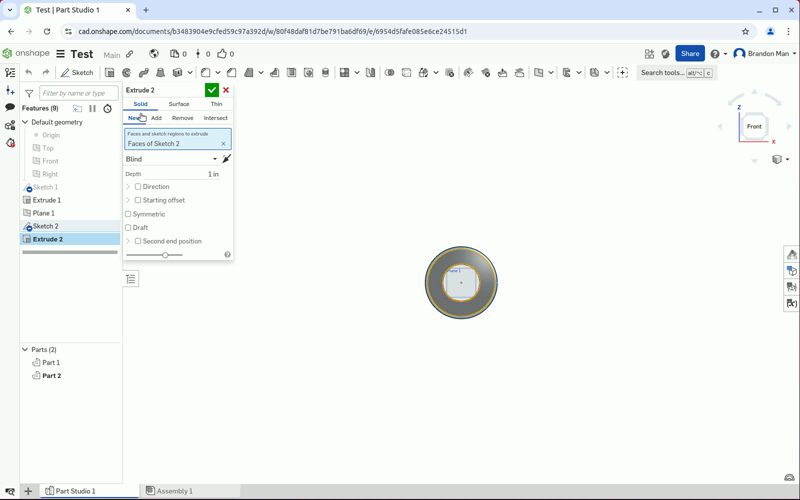
mouse_move(137, 120)
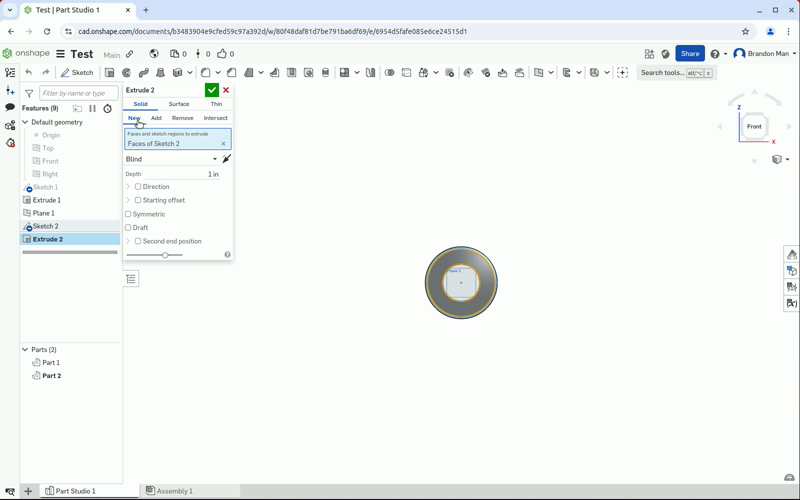
click(137, 120)
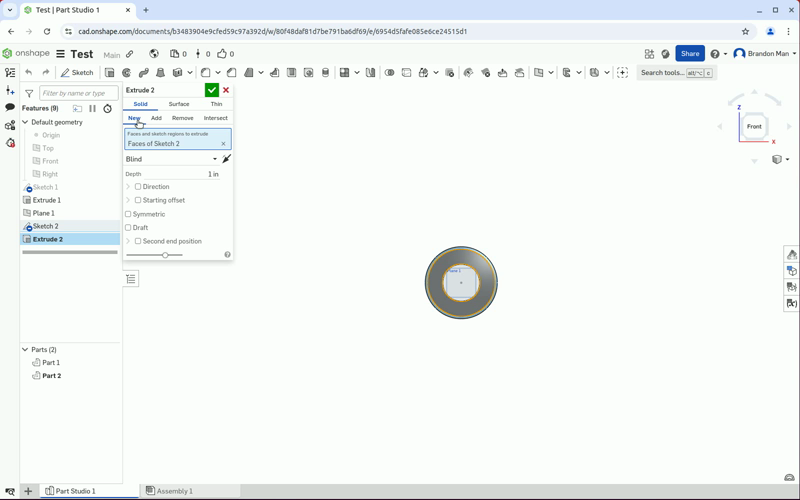
key(tab, 4)
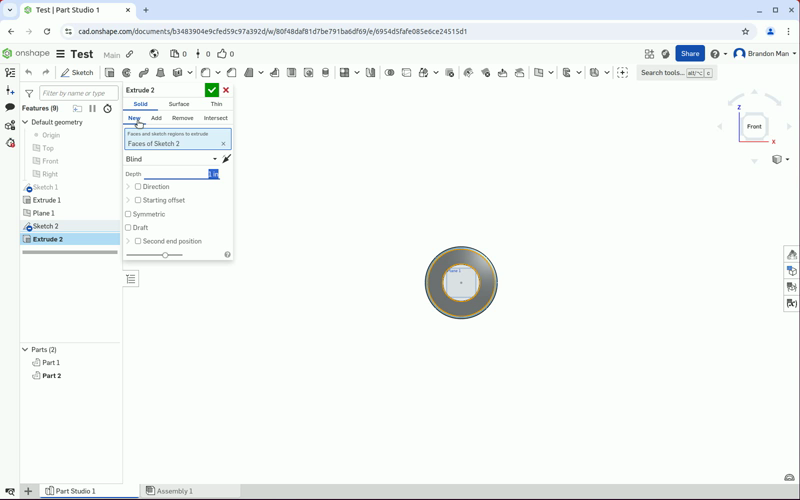
text(0.963)
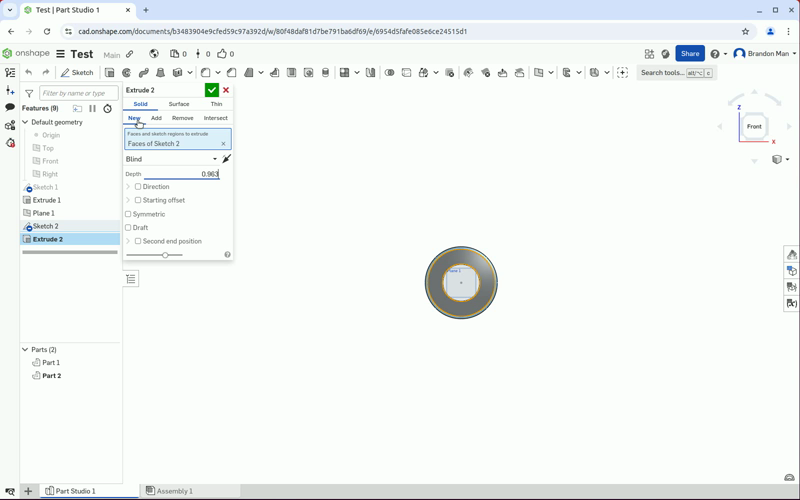
key(enter)
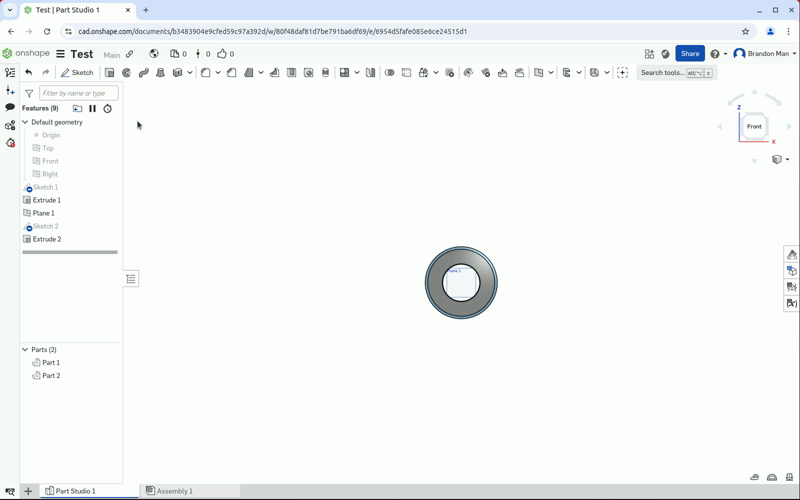
key(shift+h)
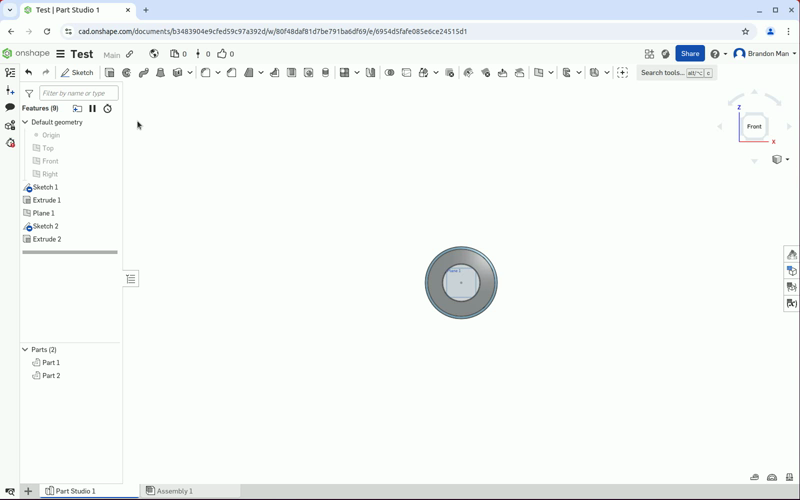
key(shift+h)
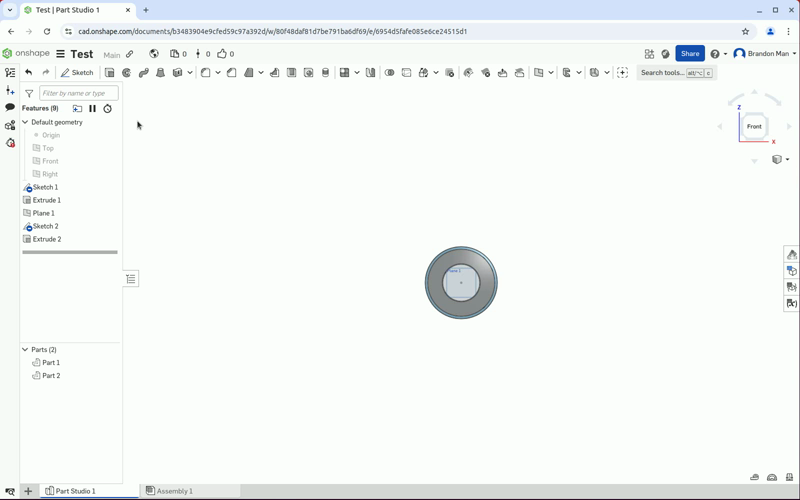
key(shift+7)
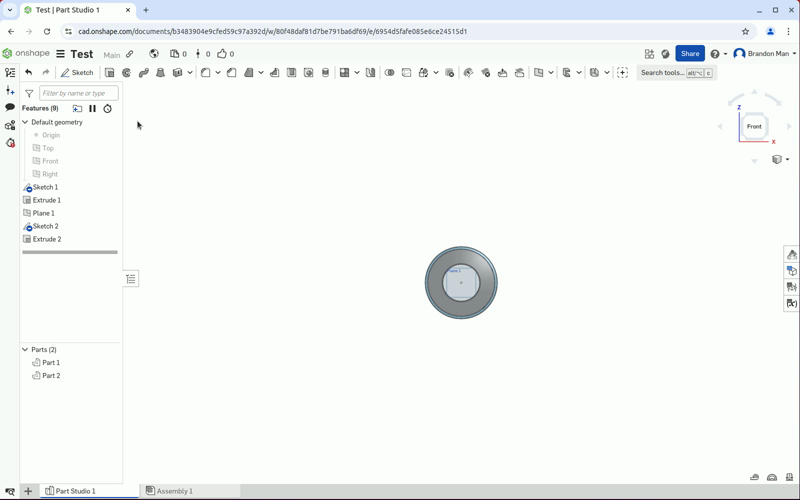
key(left, 2)
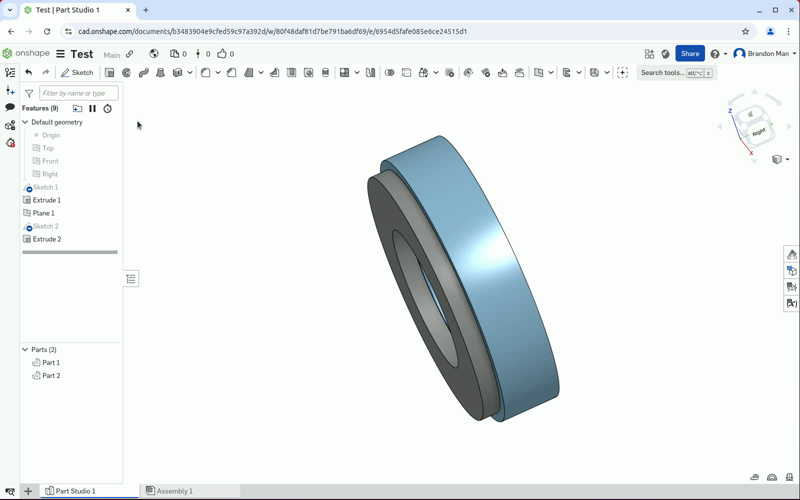
key(down, 2)
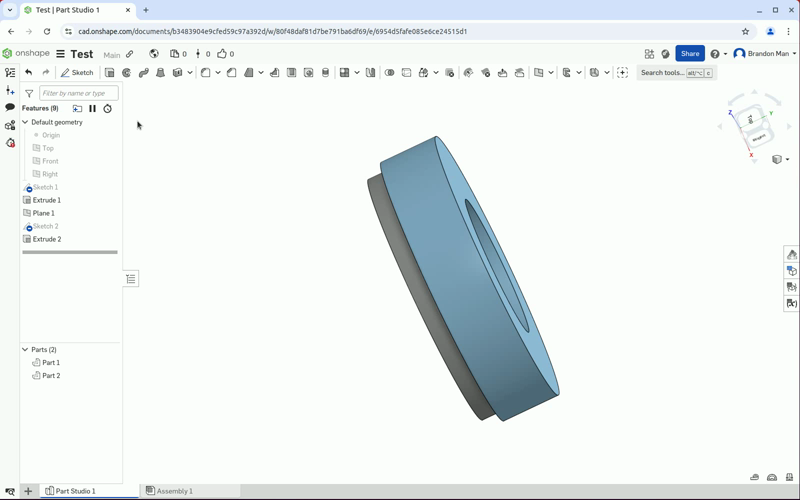
key(up, 2)
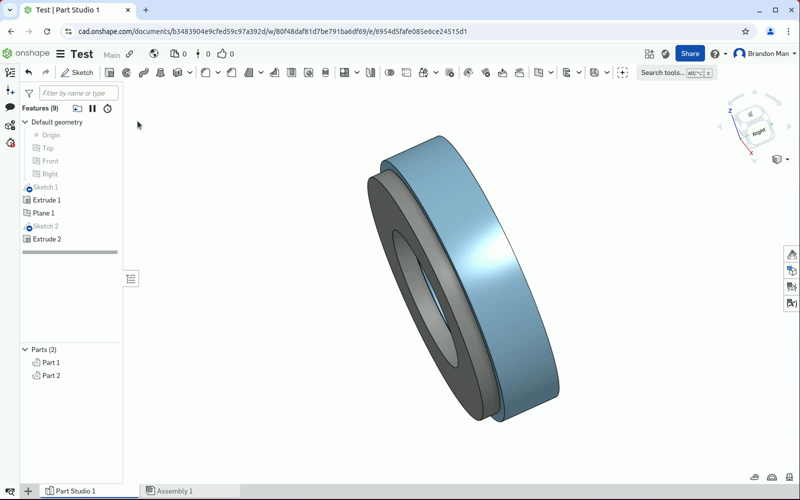
key(right, 2)
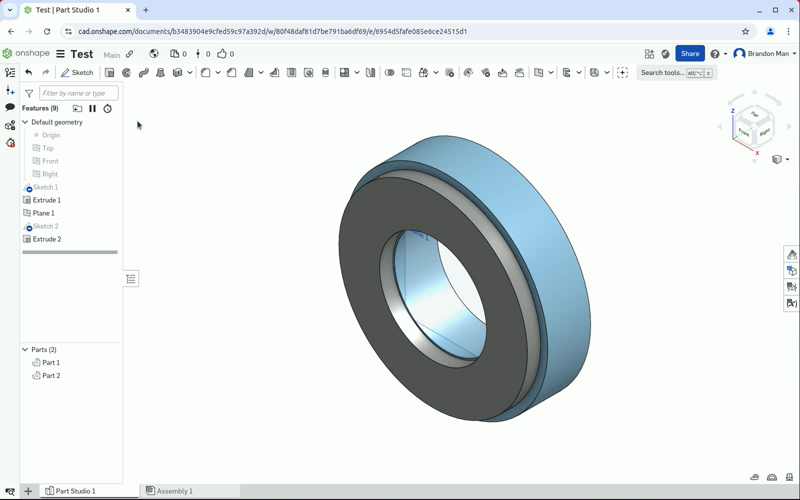
mouse_move(73, 189)
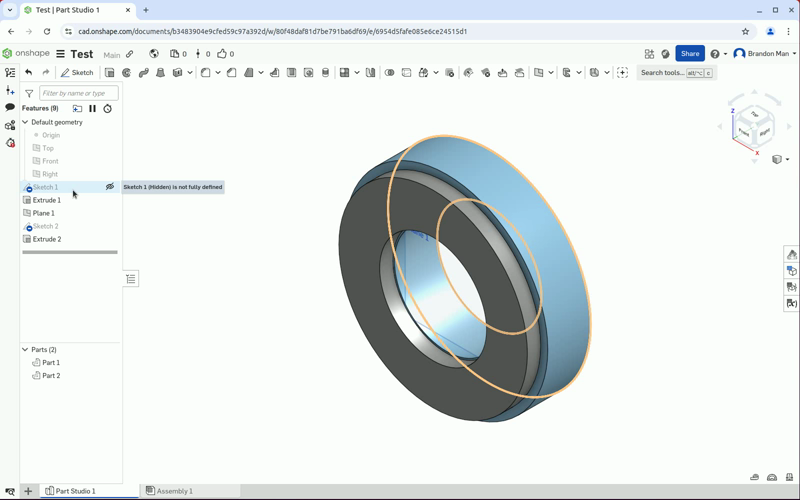
click(73, 189)